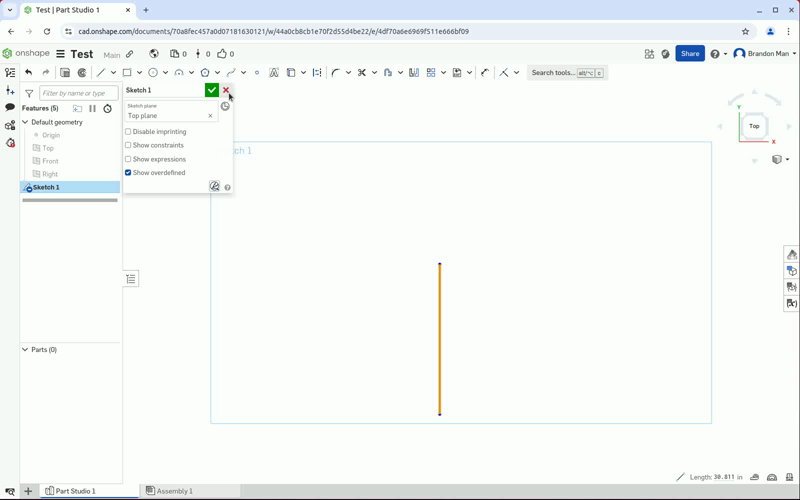
key(shift+h)
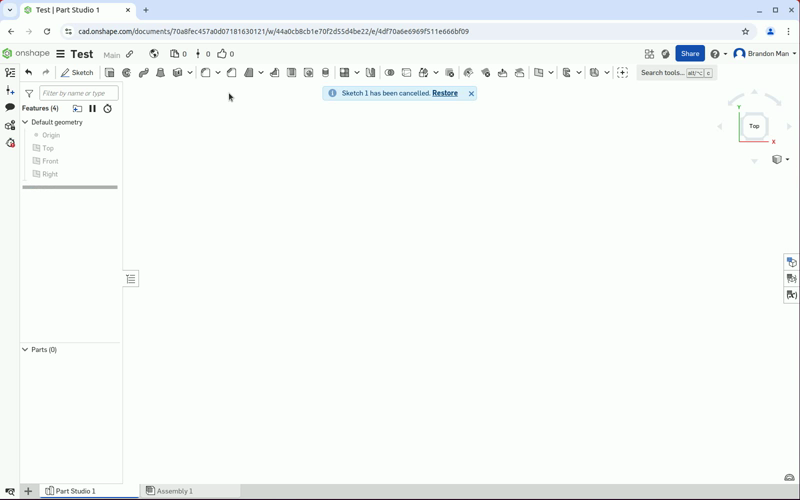
mouse_move(73, 352)
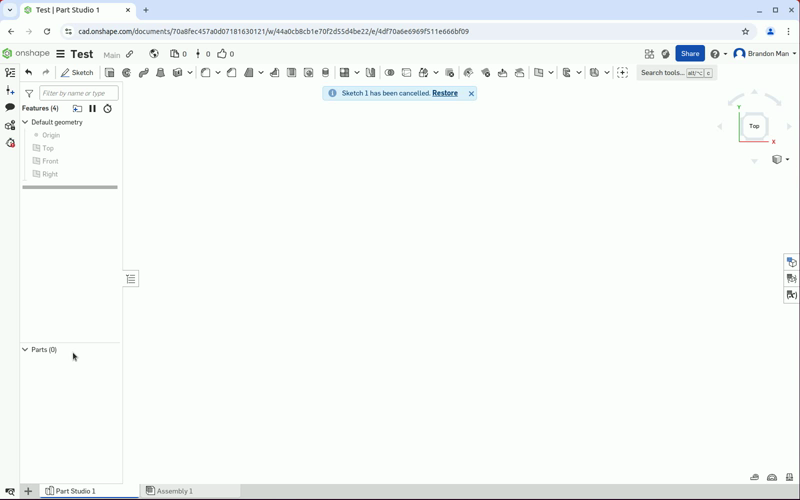
key(y)
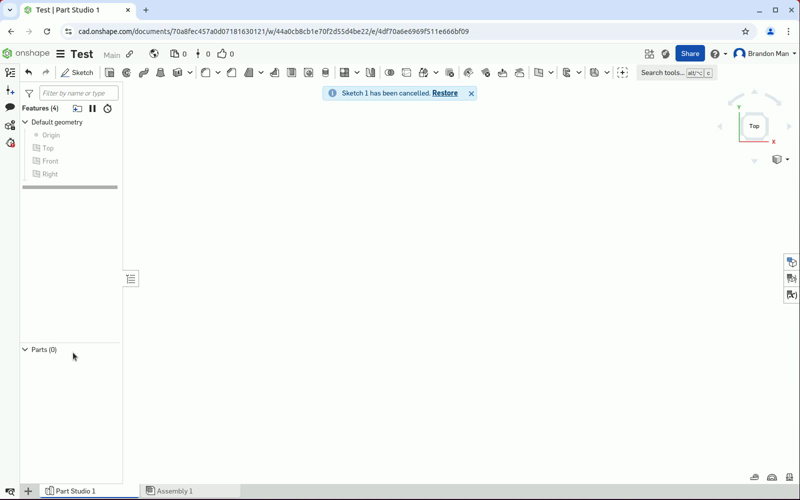
key(shift+p)
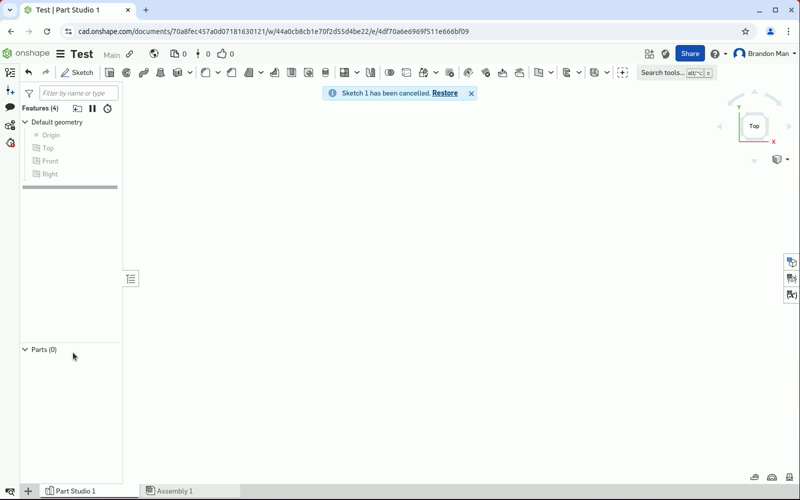
key(space)
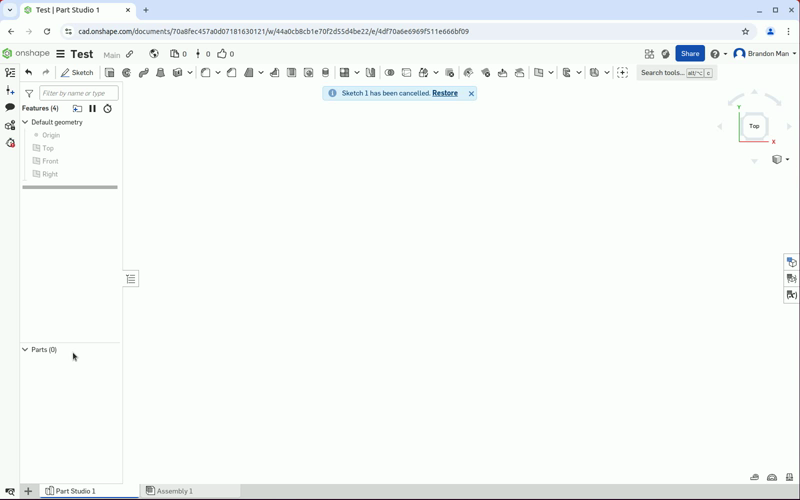
key_down(shift)
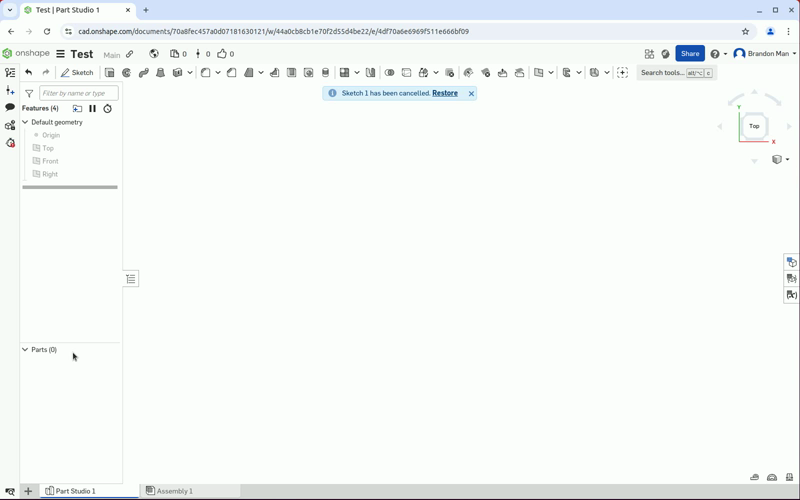
key(up)
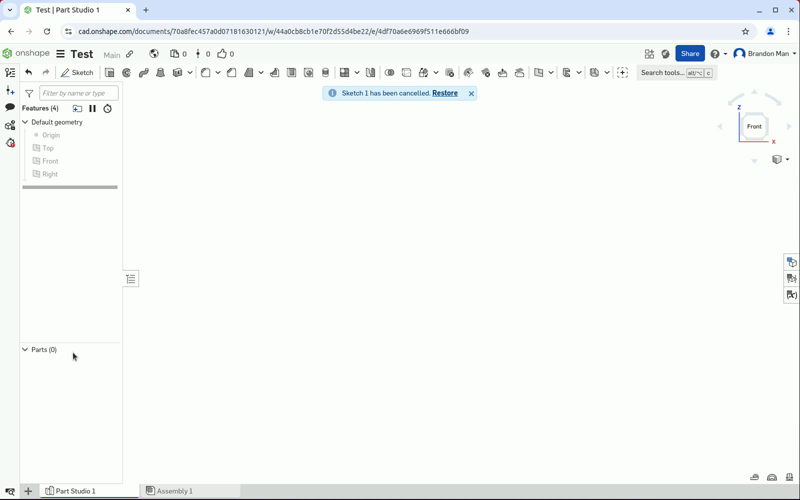
key_up(shift)
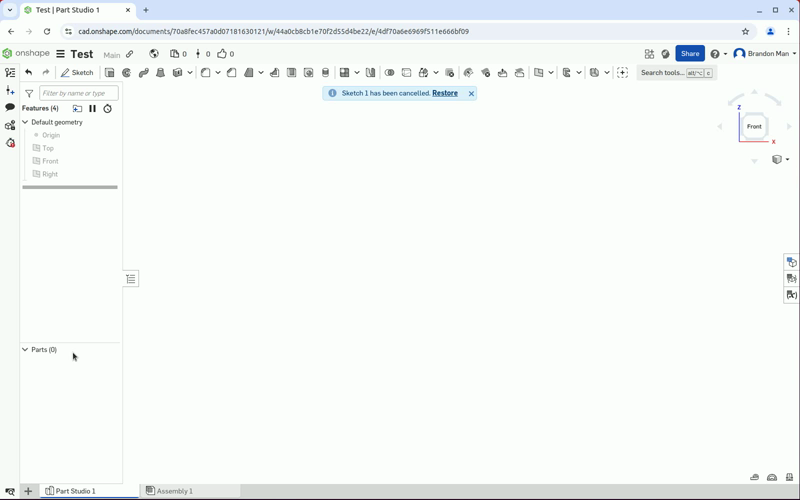
mouse_move(73, 352)
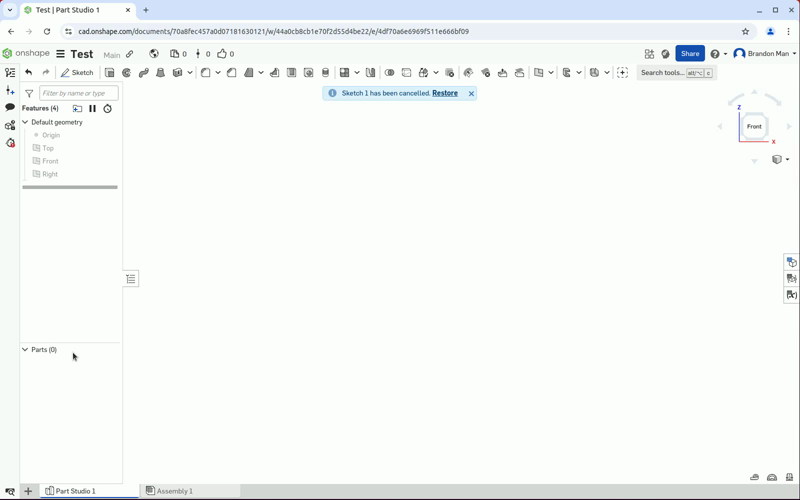
key(shift+y)
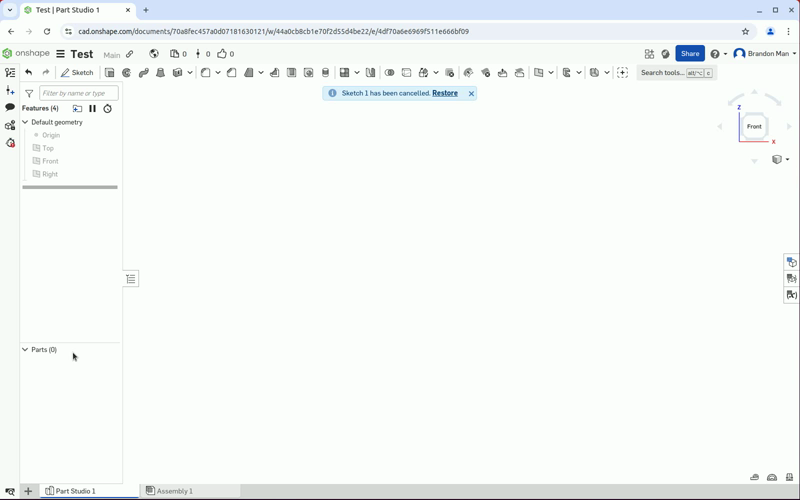
key(shift+s)
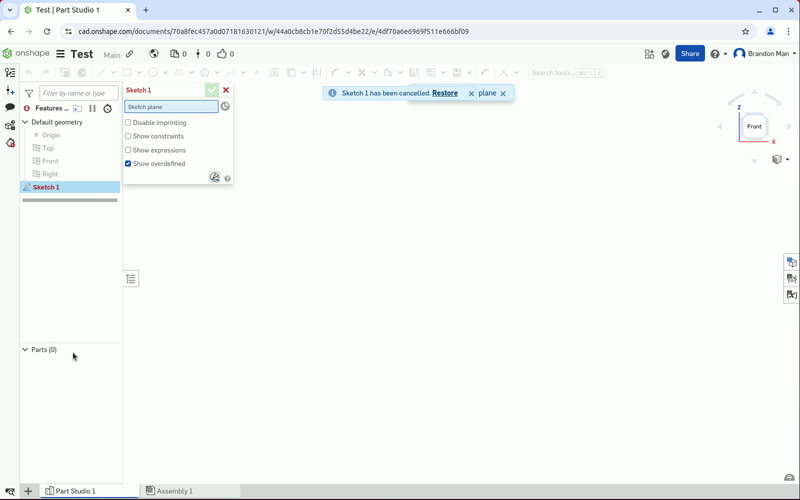
mouse_move(73, 163)
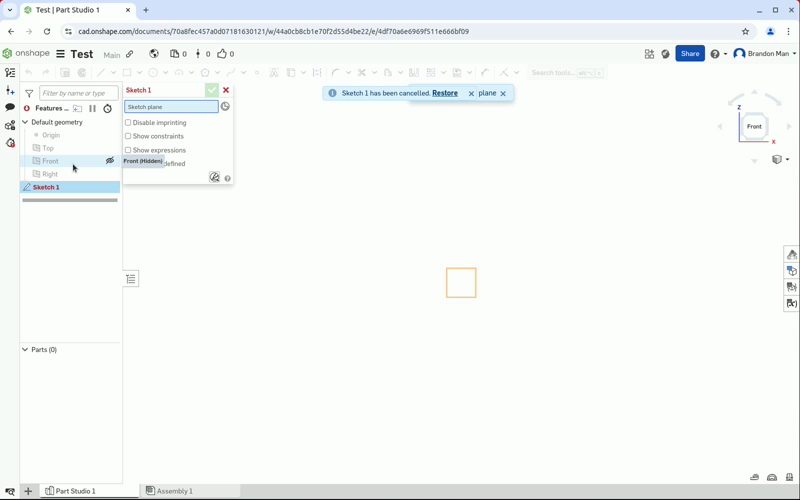
click(73, 163)
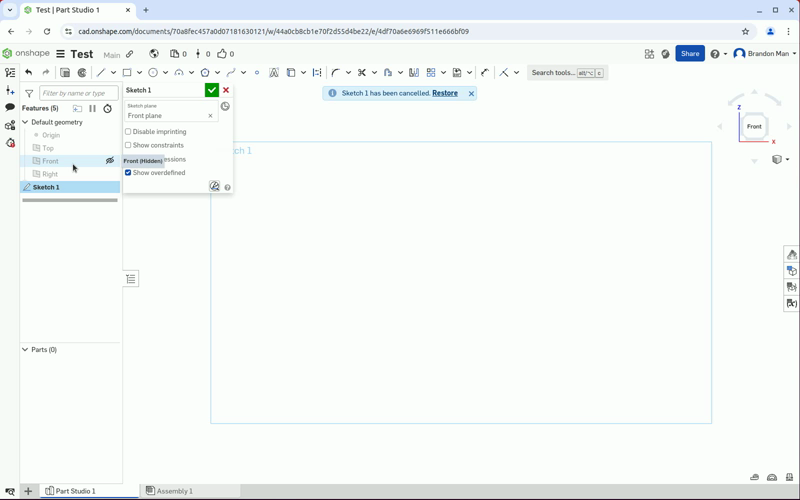
mouse_move(73, 352)
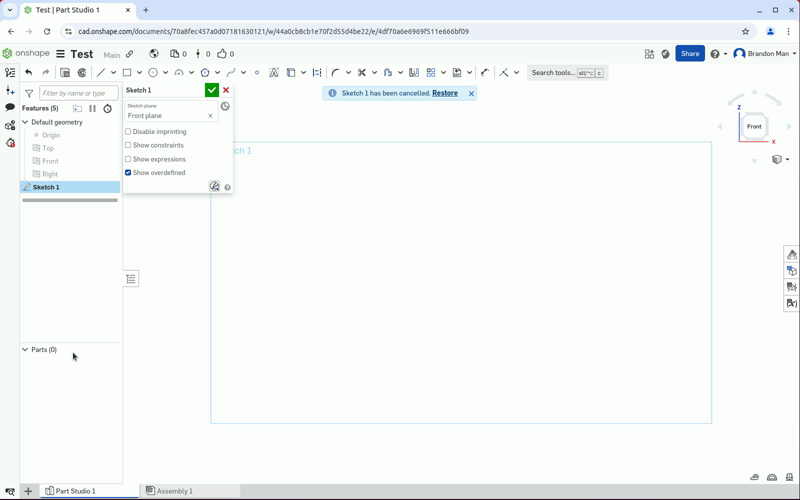
key(y)
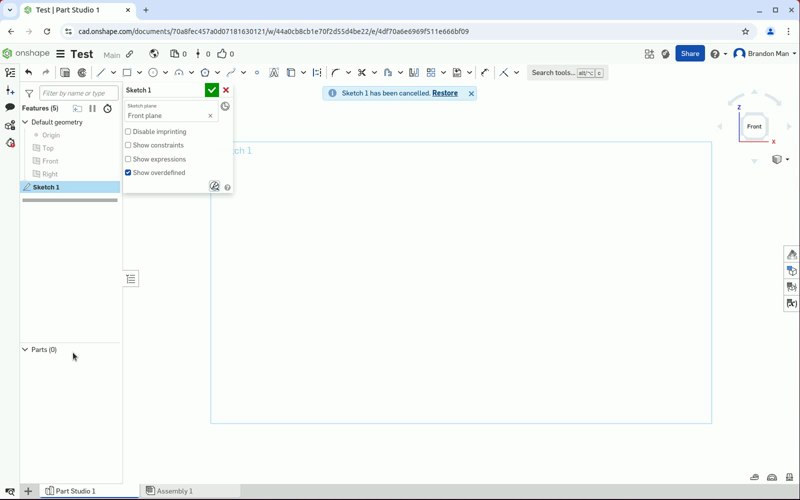
key(l)
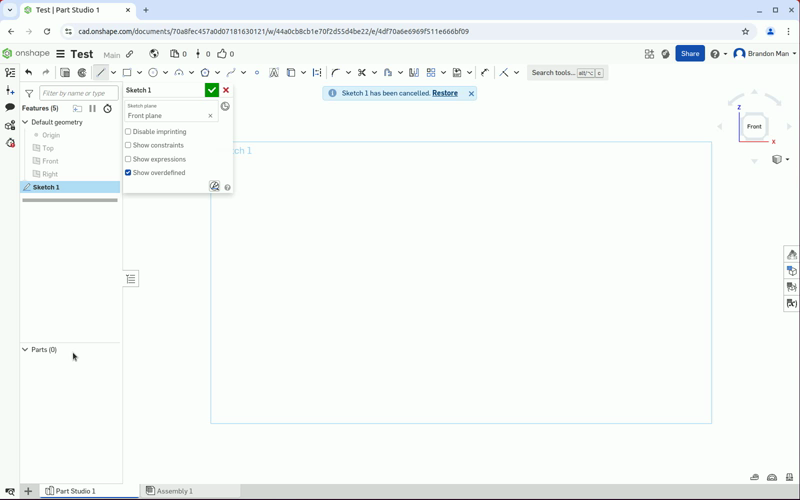
key_down(shift)
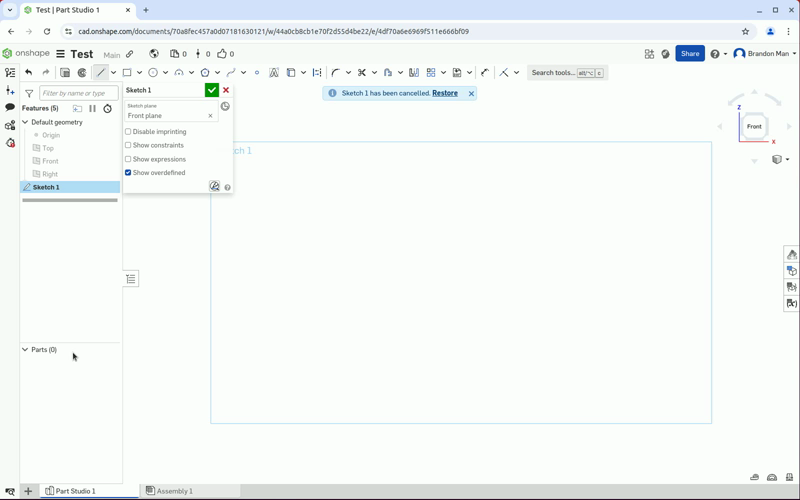
mouse_move(374, 307)
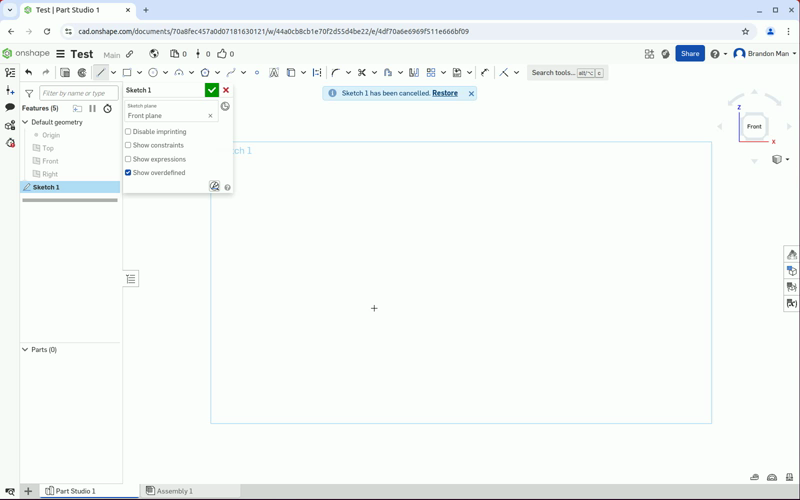
click(374, 307)
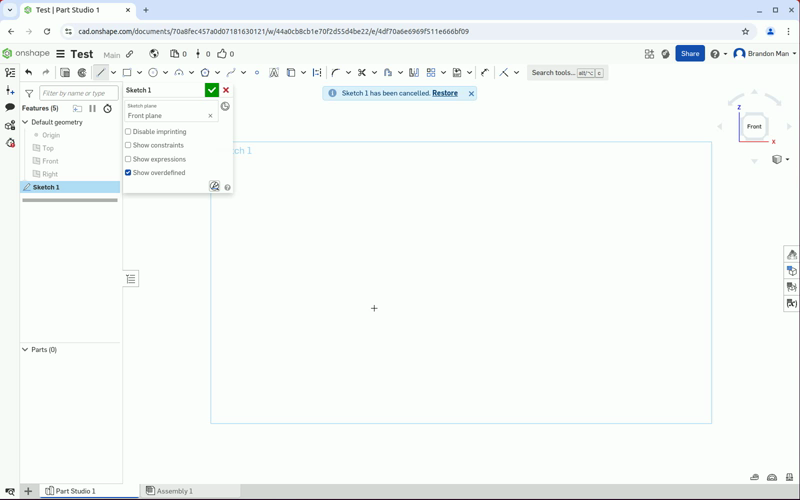
key_up(shift)
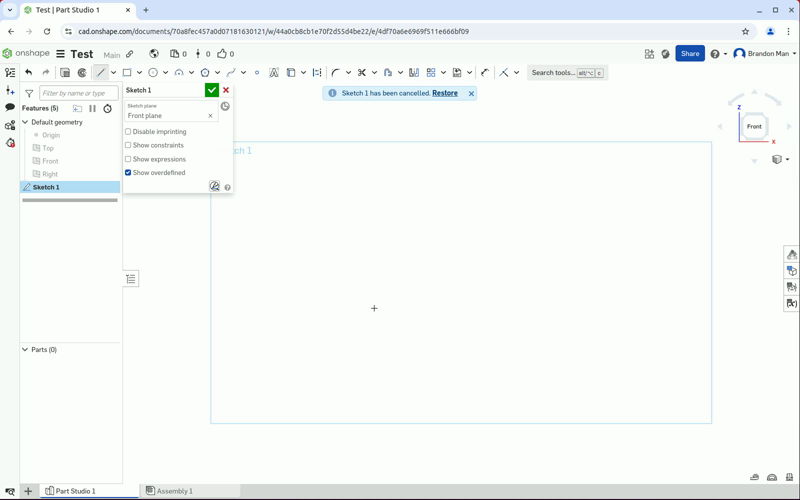
key_down(shift)
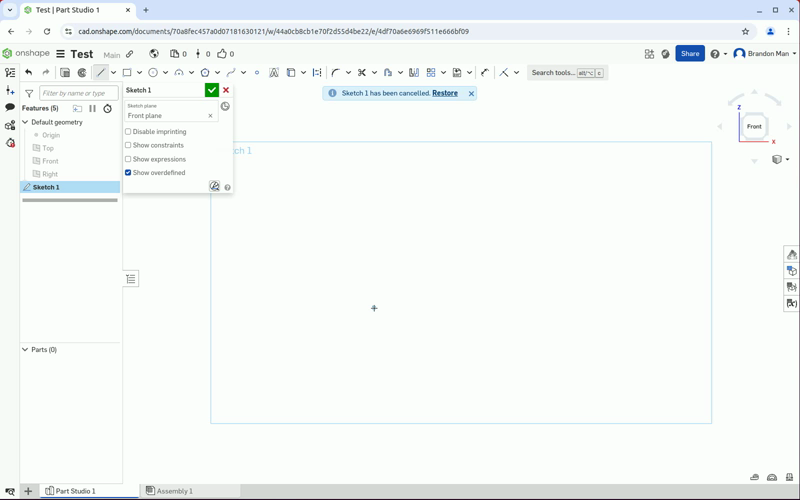
mouse_move(477, 302)
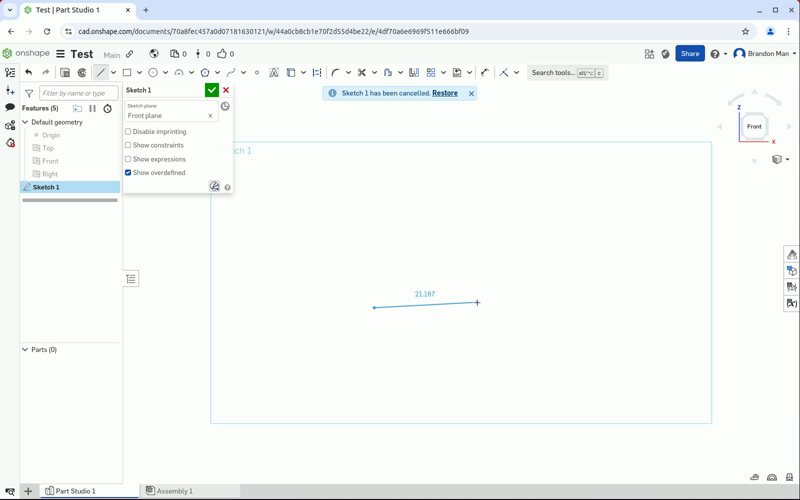
click(477, 302)
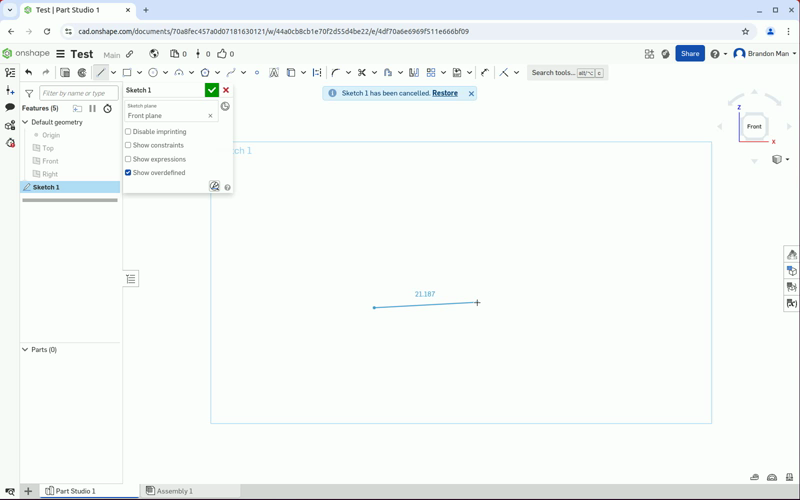
key_up(shift)
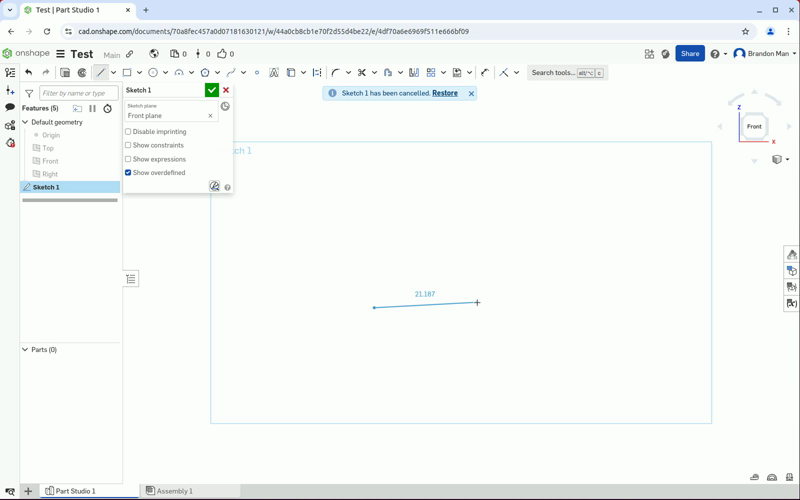
key(esc)
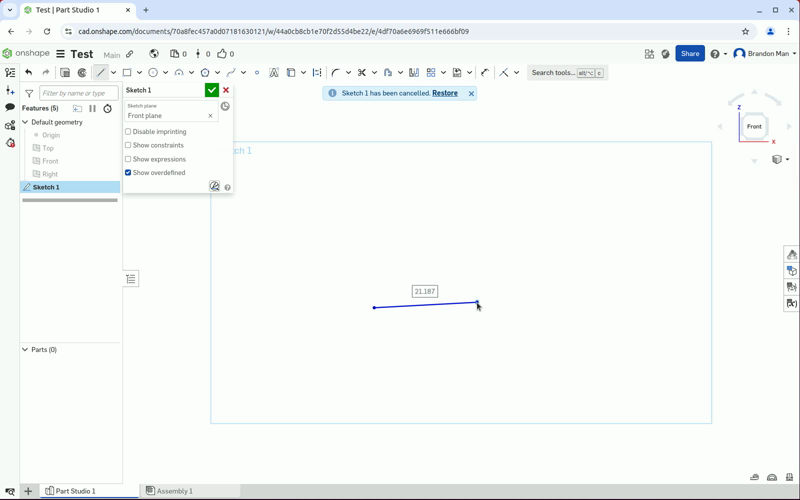
key(a)
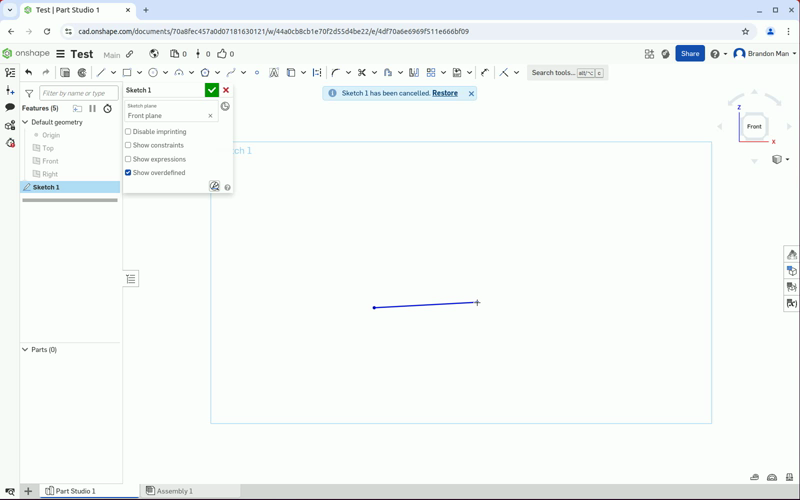
mouse_move(477, 302)
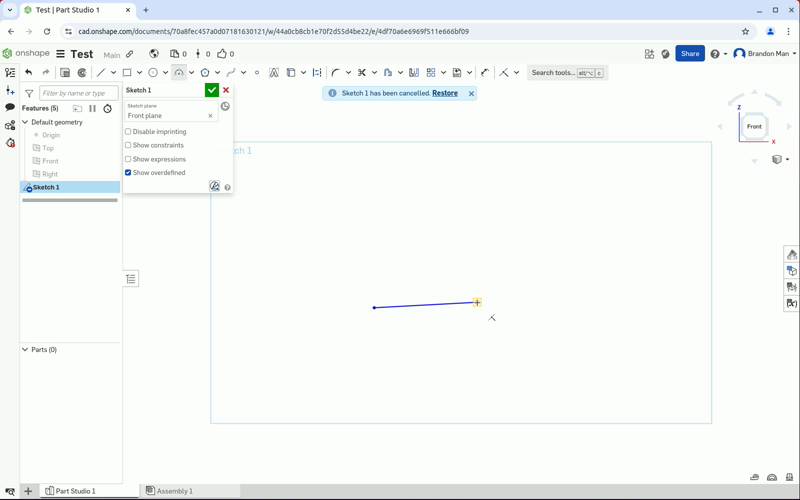
click(477, 302)
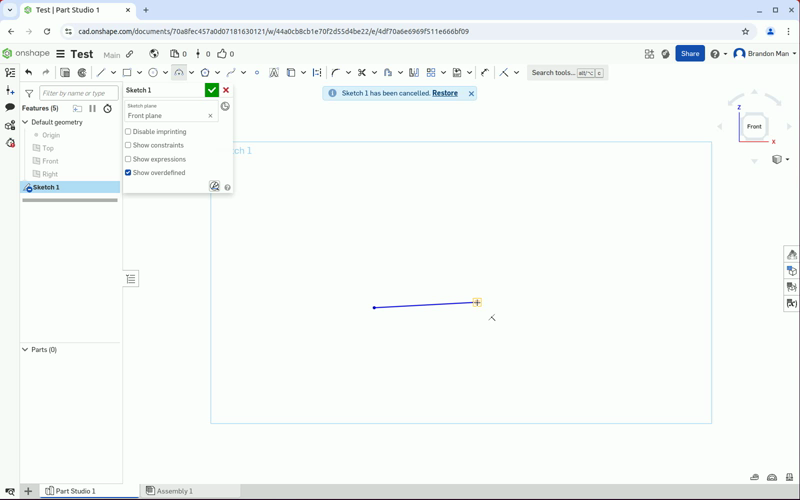
key_down(shift)
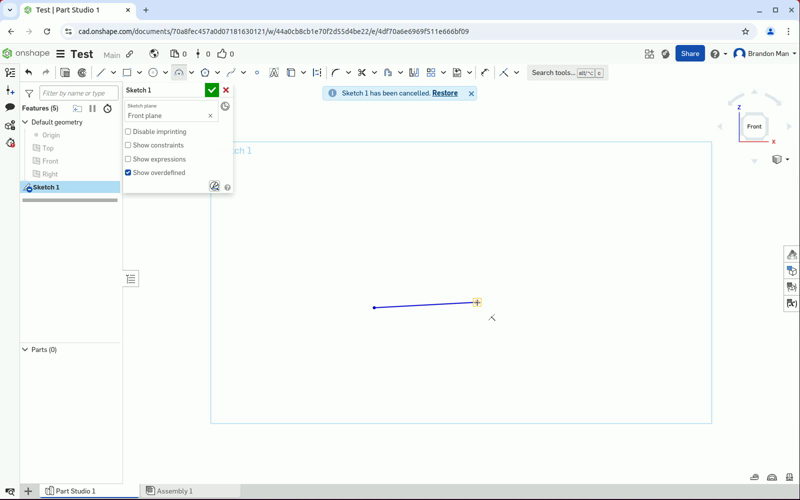
mouse_move(477, 264)
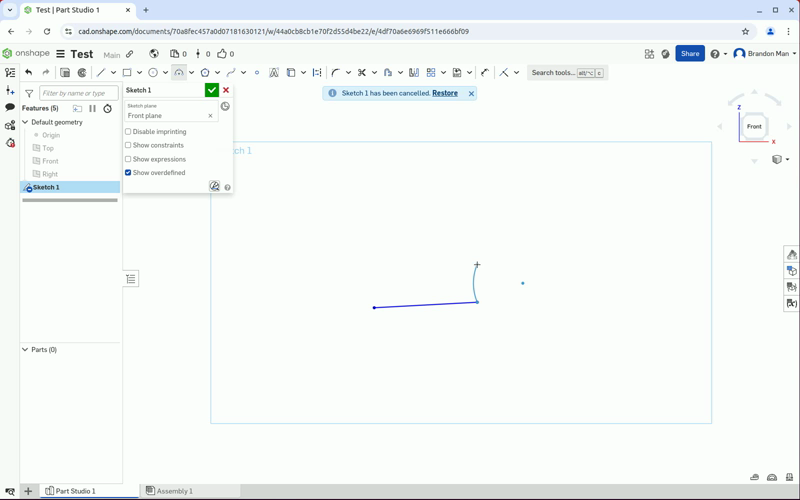
click(477, 264)
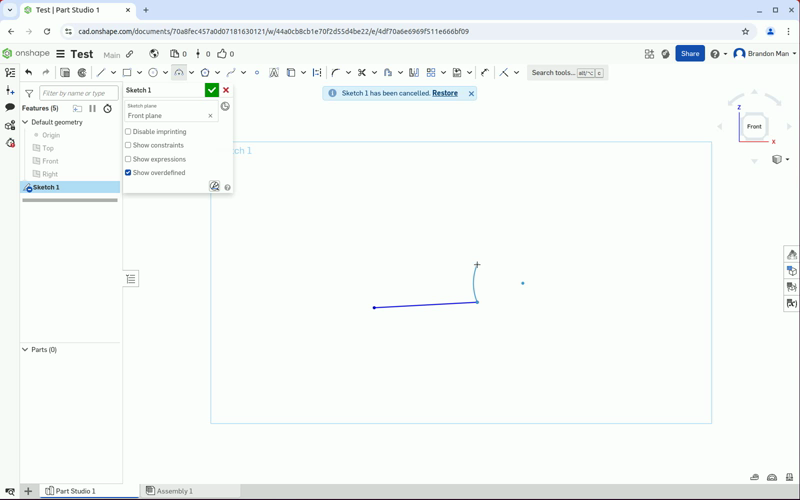
mouse_move(457, 283)
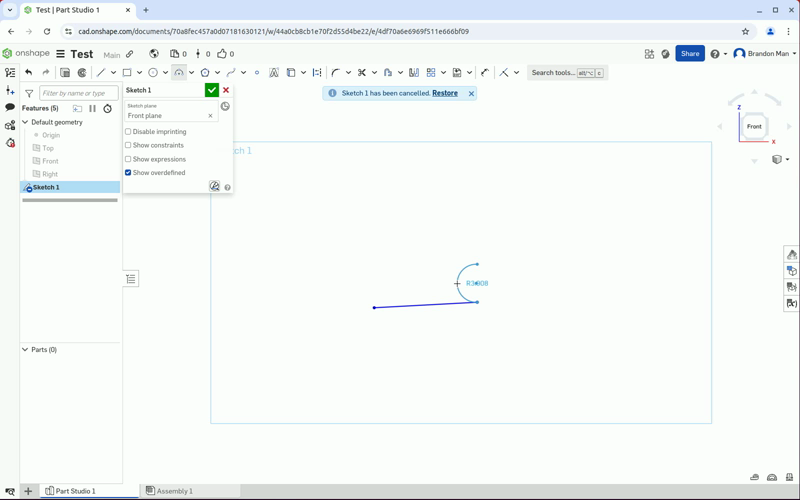
click(457, 283)
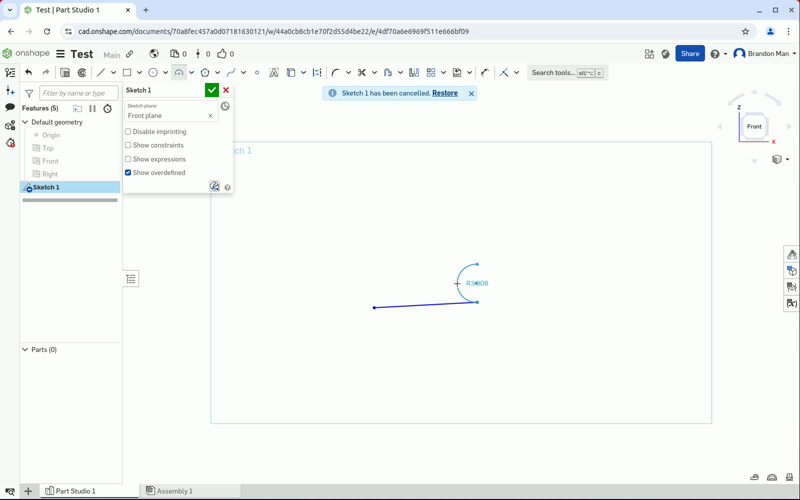
key_up(shift)
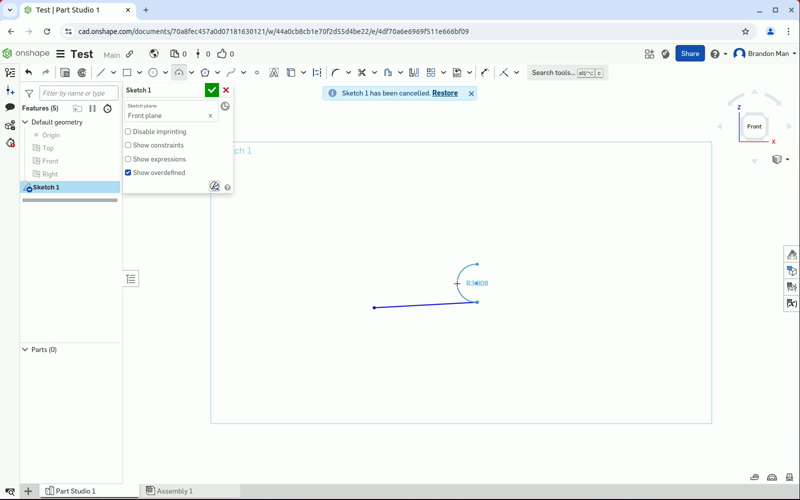
key(esc)
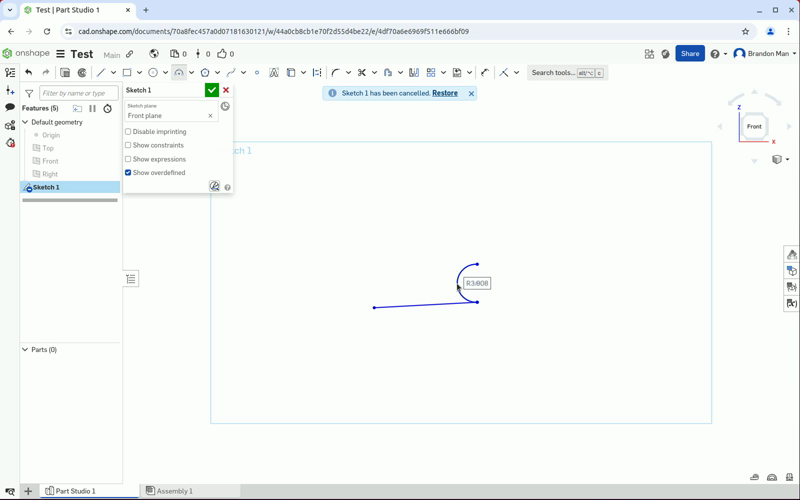
key(l)
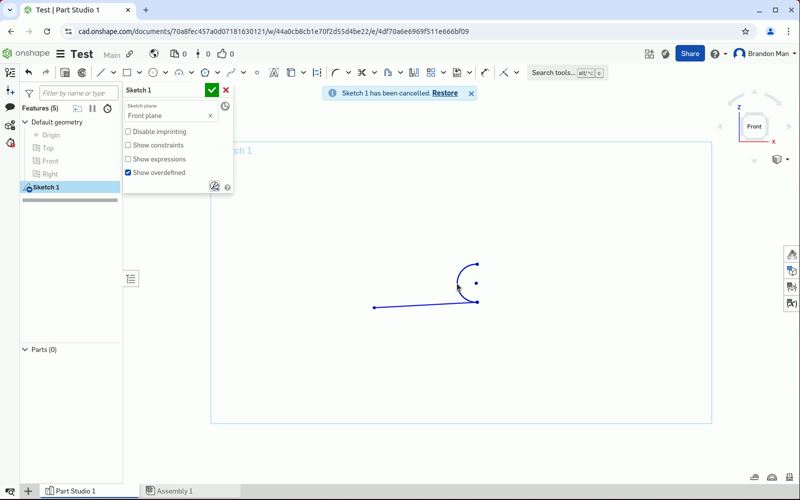
mouse_move(477, 264)
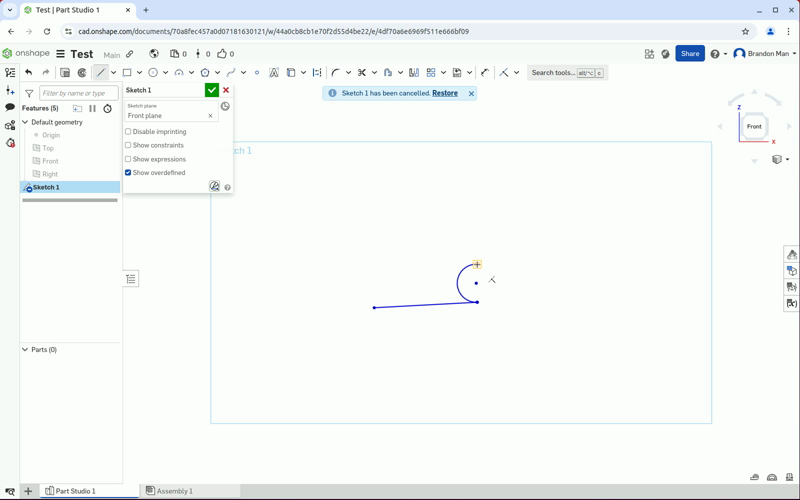
click(477, 264)
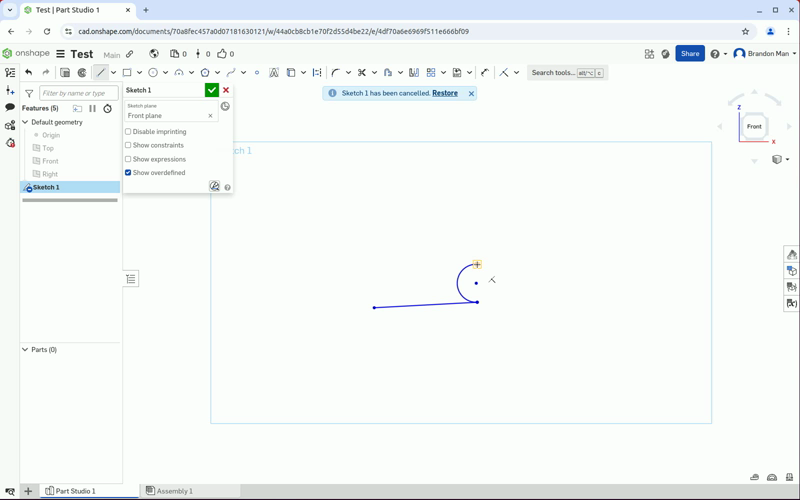
key_down(shift)
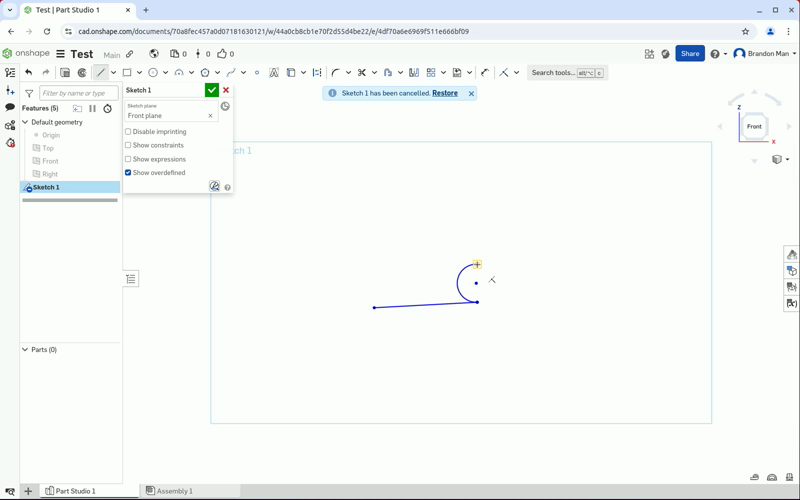
mouse_move(374, 258)
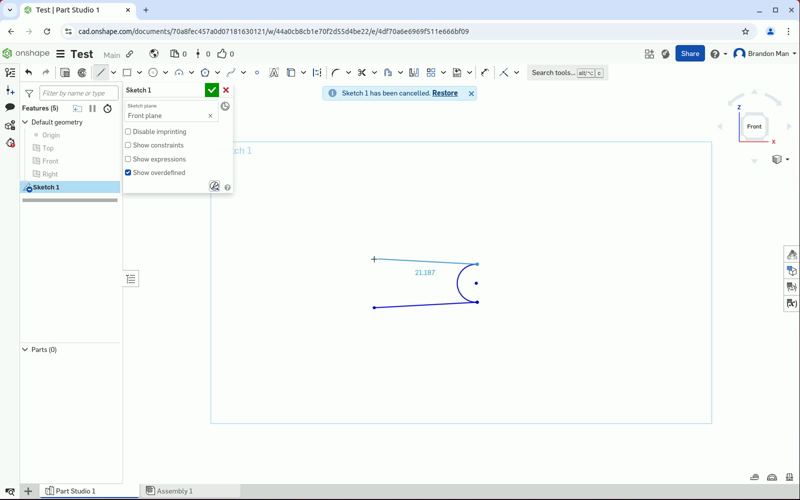
click(374, 258)
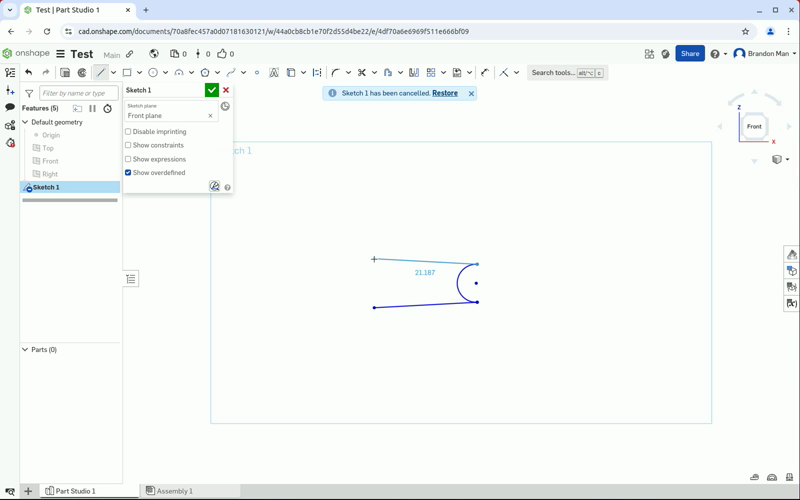
key_up(shift)
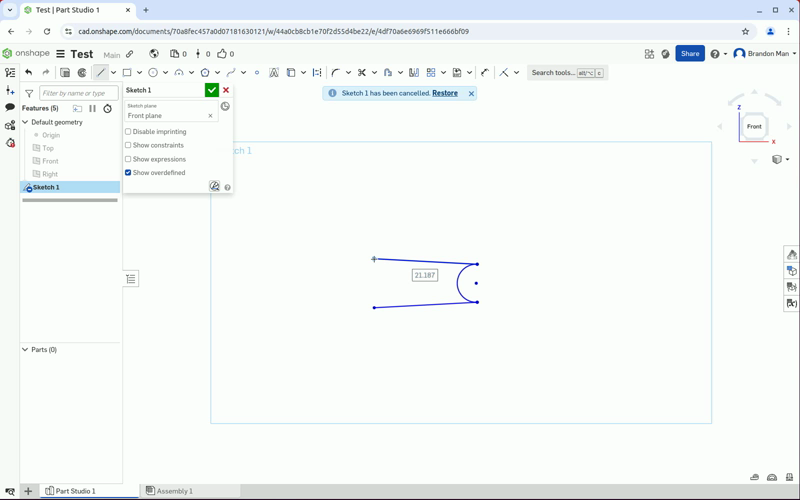
key(esc)
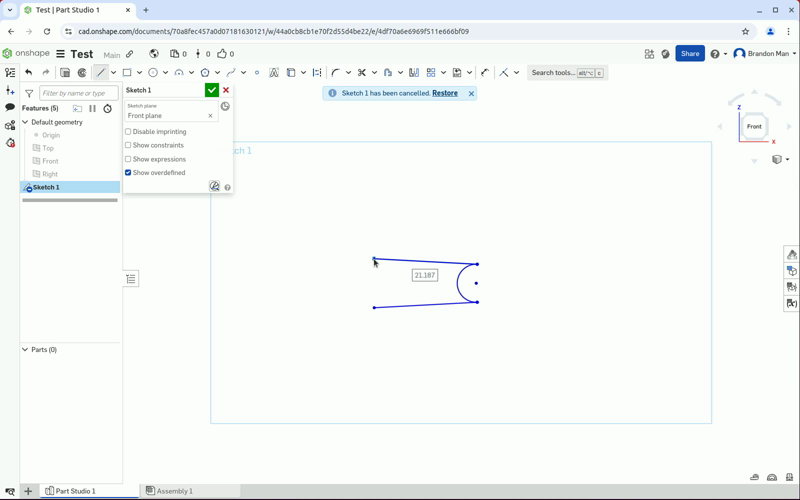
key(a)
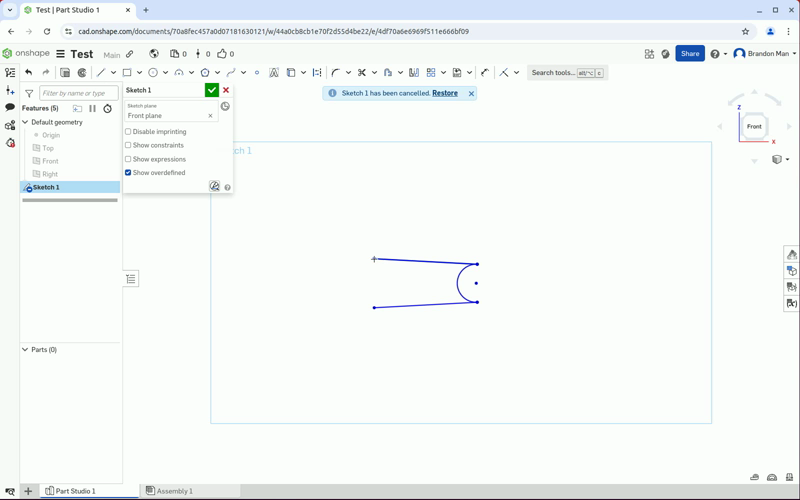
mouse_move(374, 258)
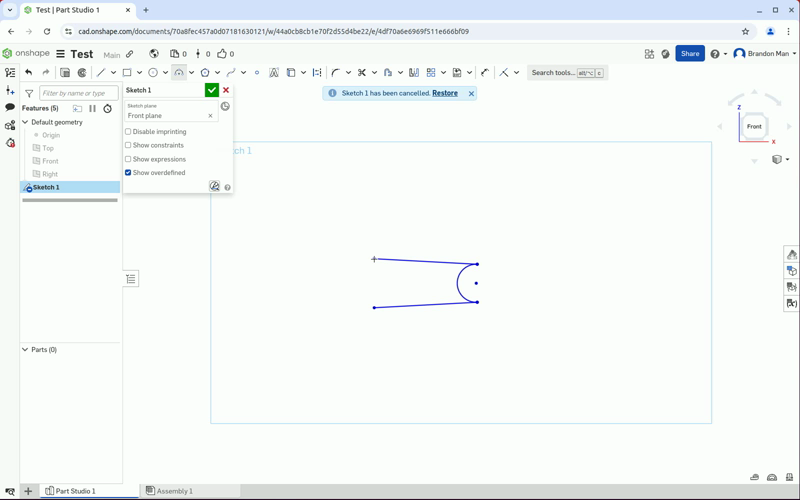
click(374, 258)
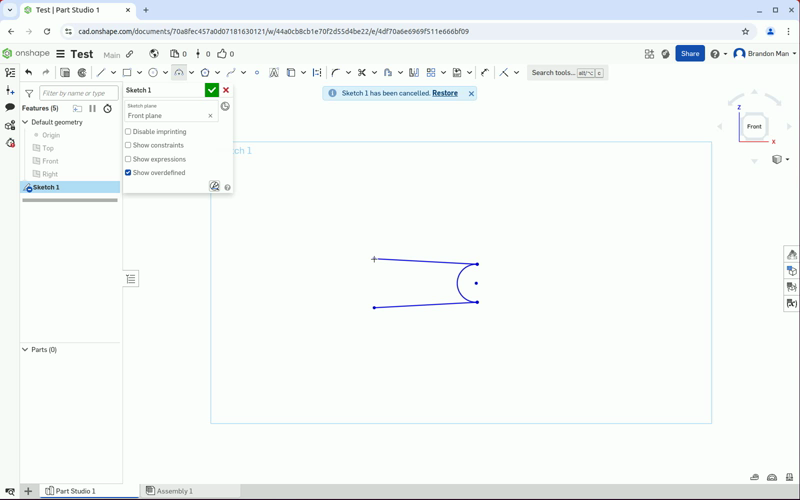
mouse_move(374, 307)
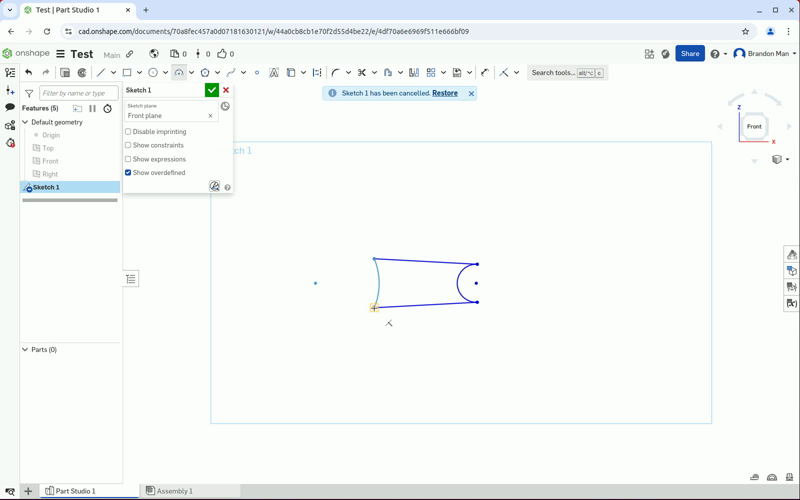
click(374, 307)
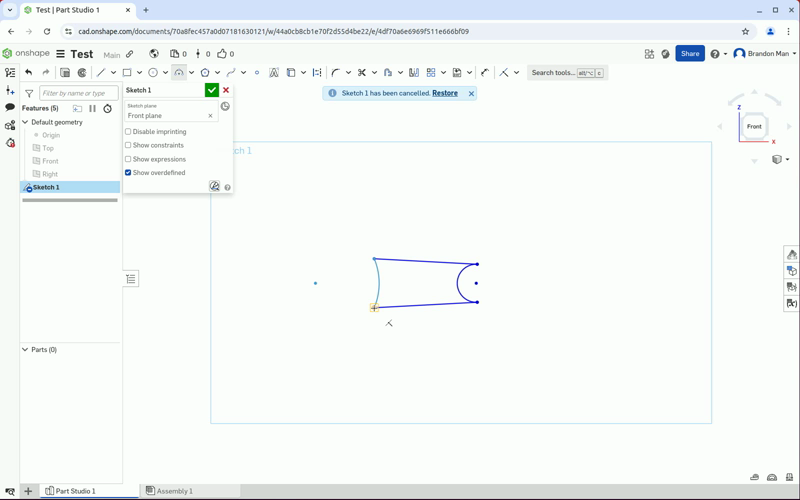
key_down(shift)
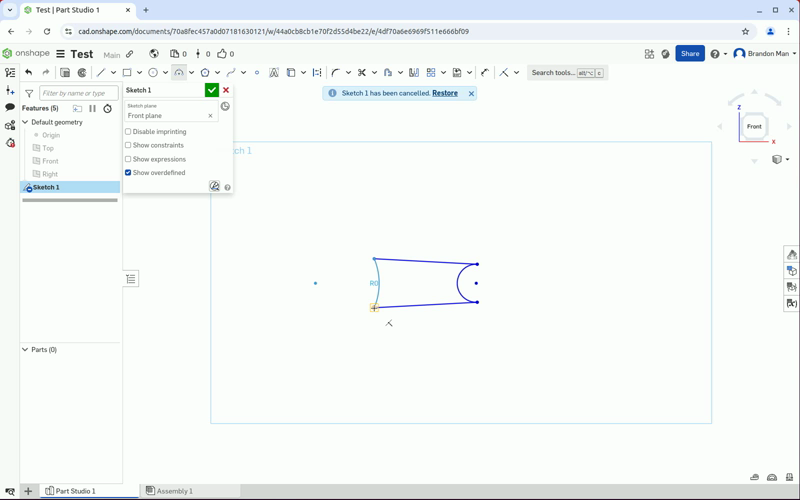
mouse_move(397, 283)
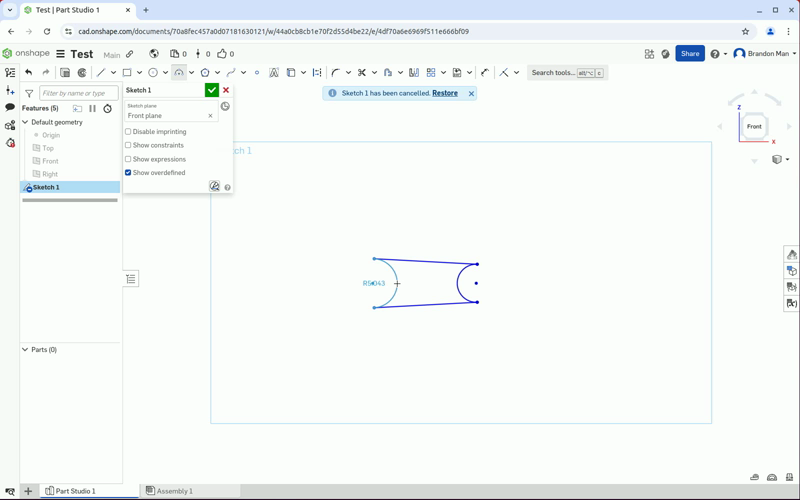
click(397, 283)
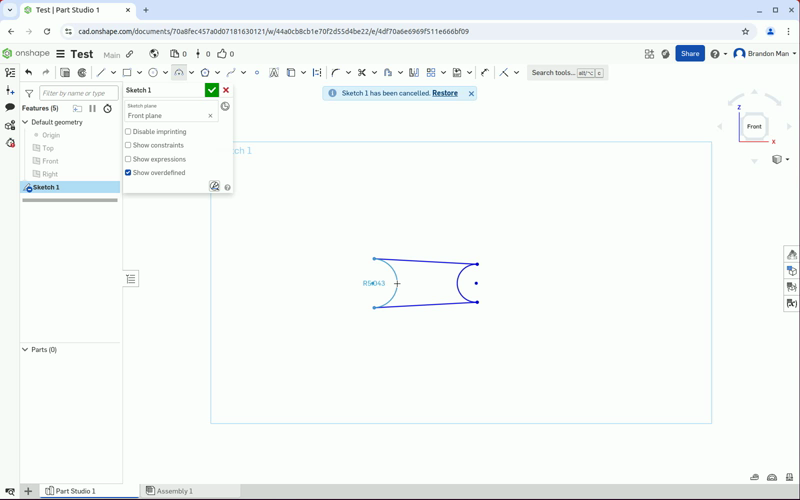
key_up(shift)
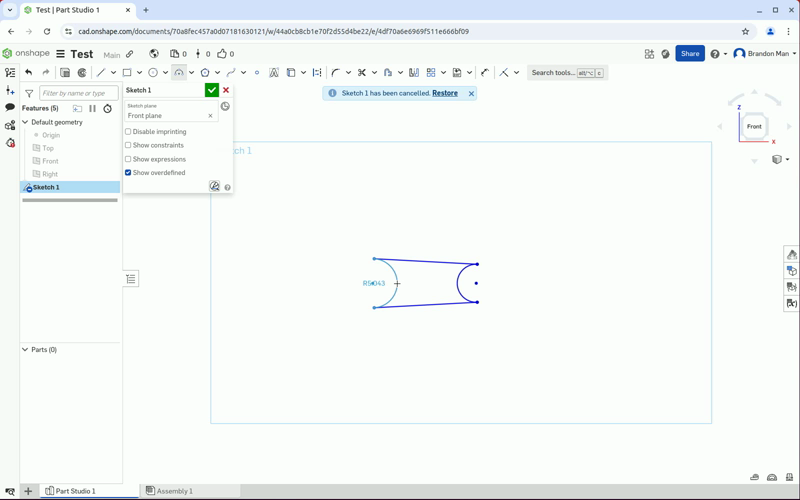
key(esc)
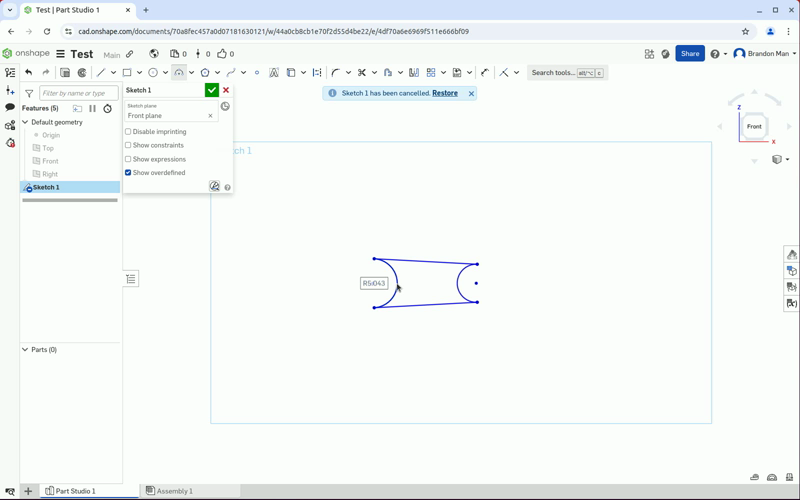
mouse_move(446, 301)
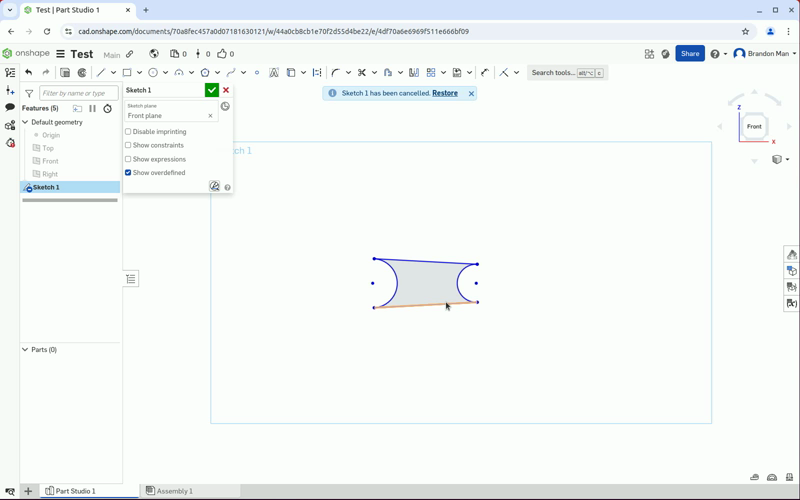
click(446, 301)
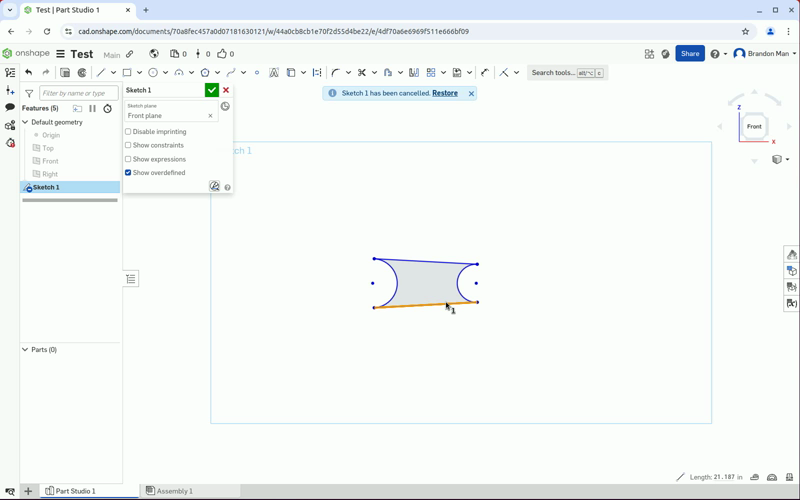
mouse_move(73, 352)
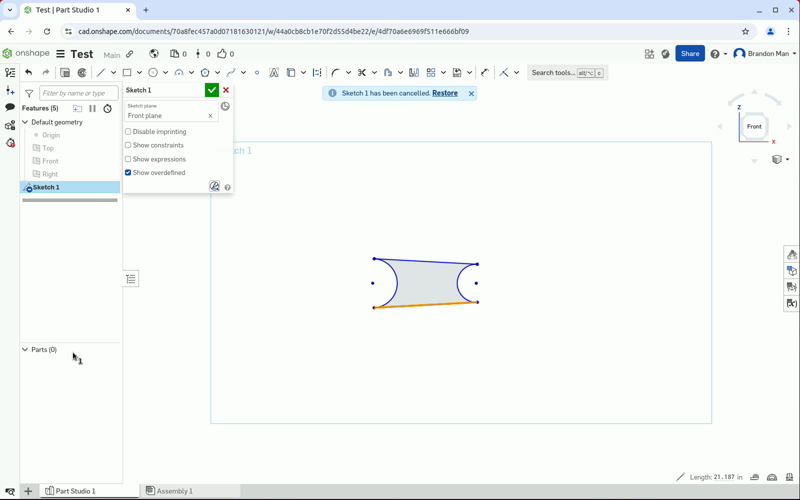
key(shift+y)
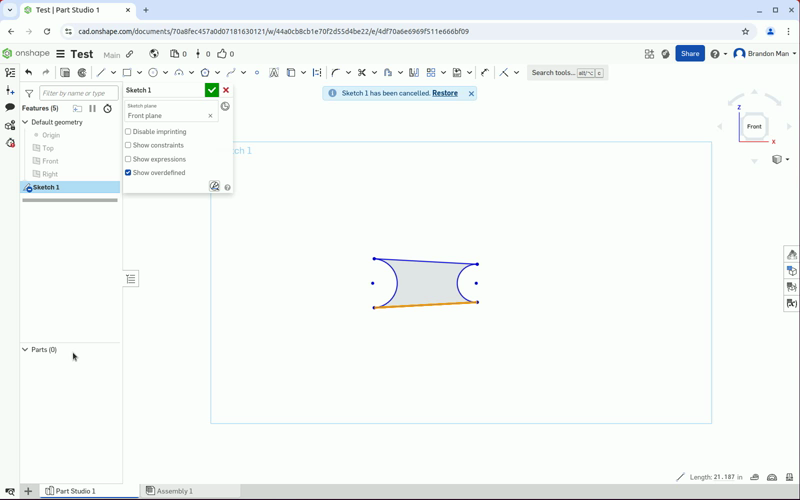
key(shift+e)
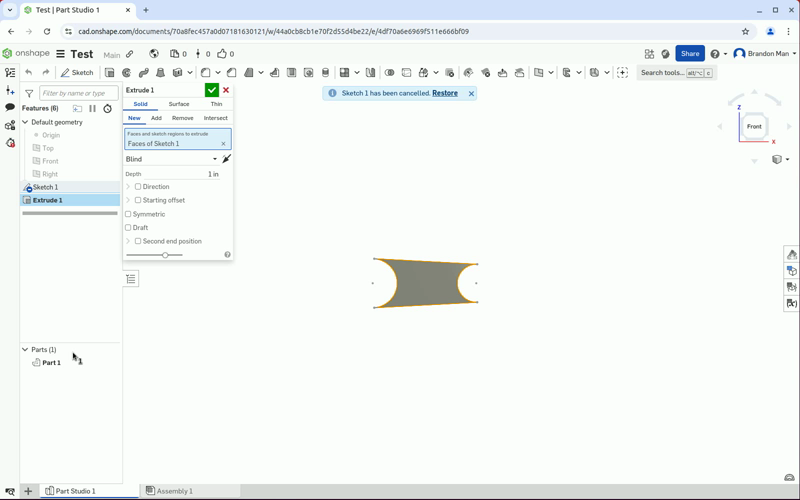
mouse_move(143, 106)
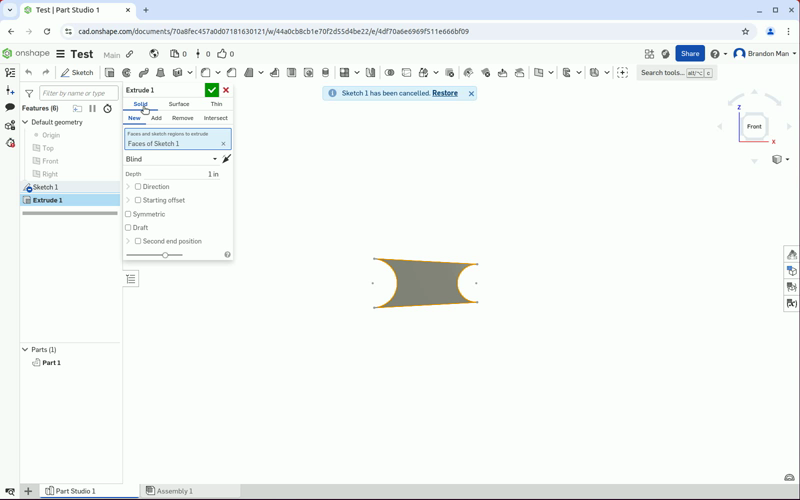
click(143, 106)
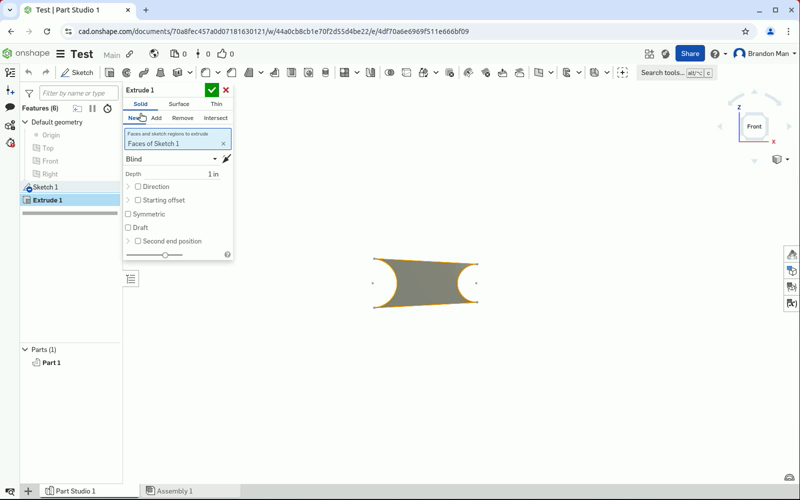
mouse_move(137, 120)
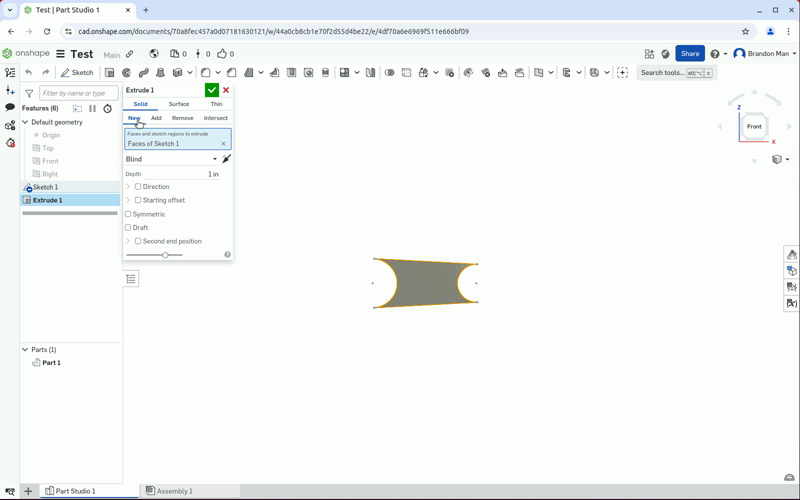
click(137, 120)
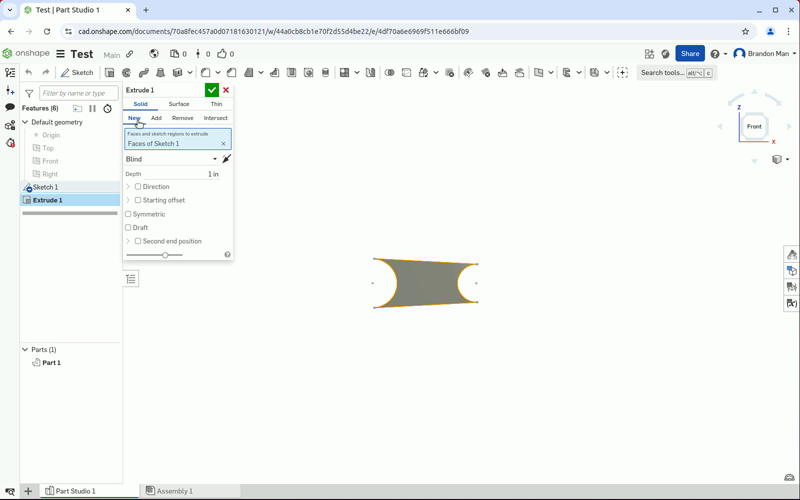
key(tab, 4)
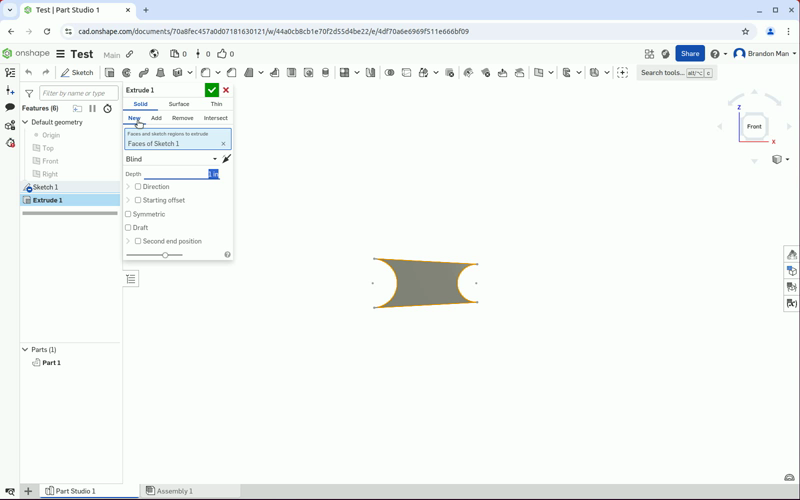
text(2.408)
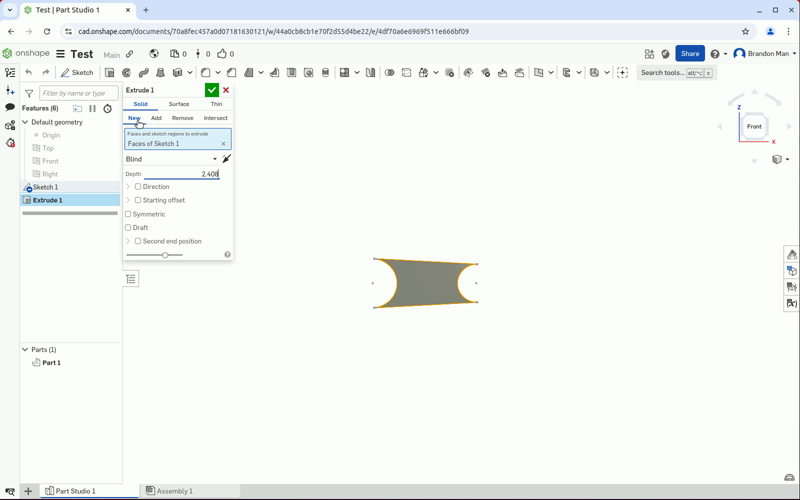
key(tab, 3)
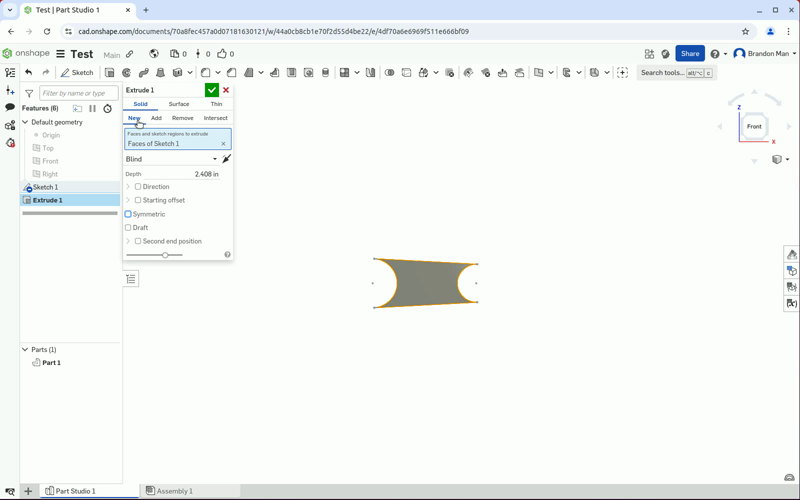
key(space)
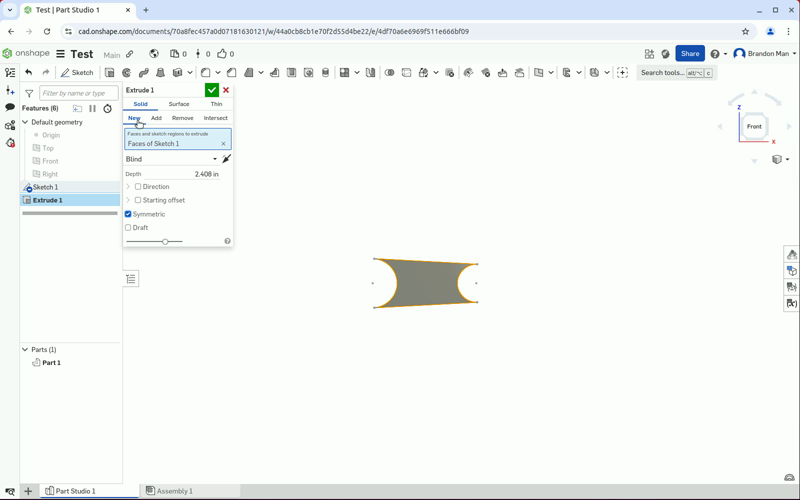
key(enter)
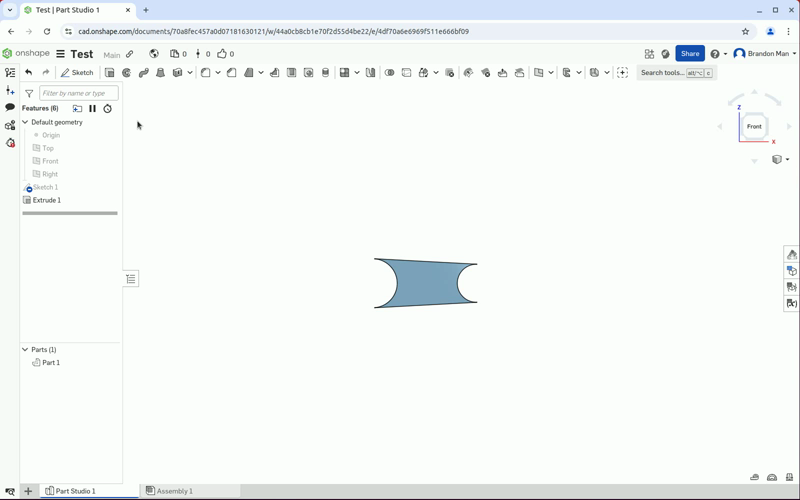
key(shift+h)
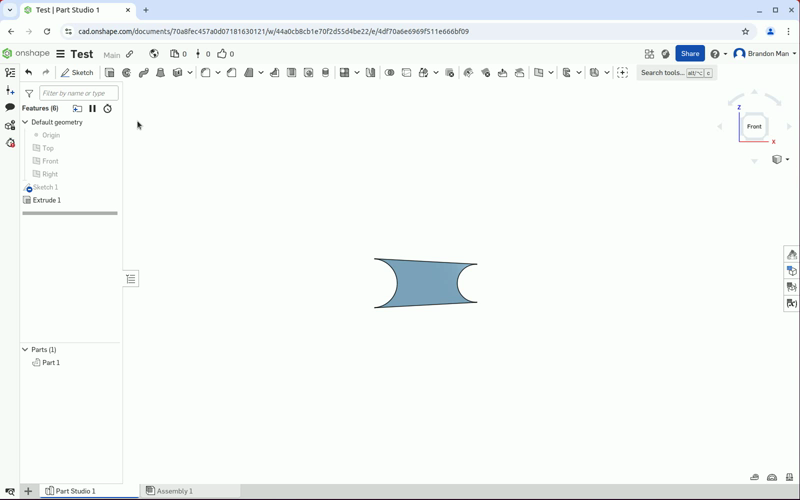
key(shift+h)
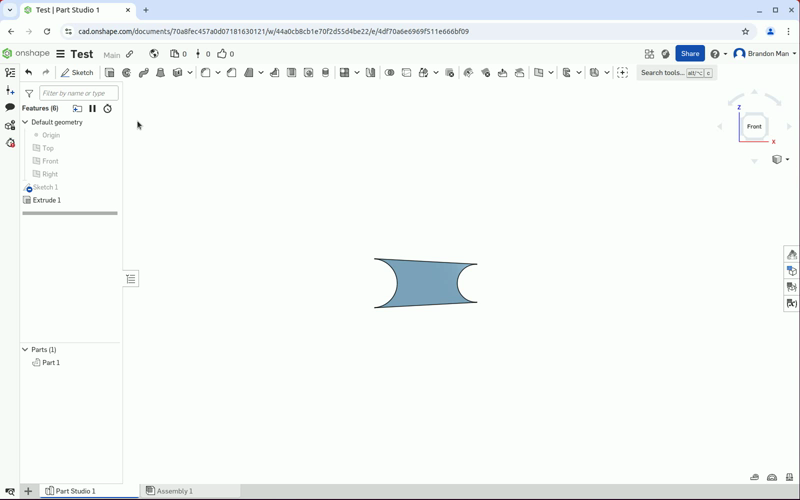
mouse_move(73, 189)
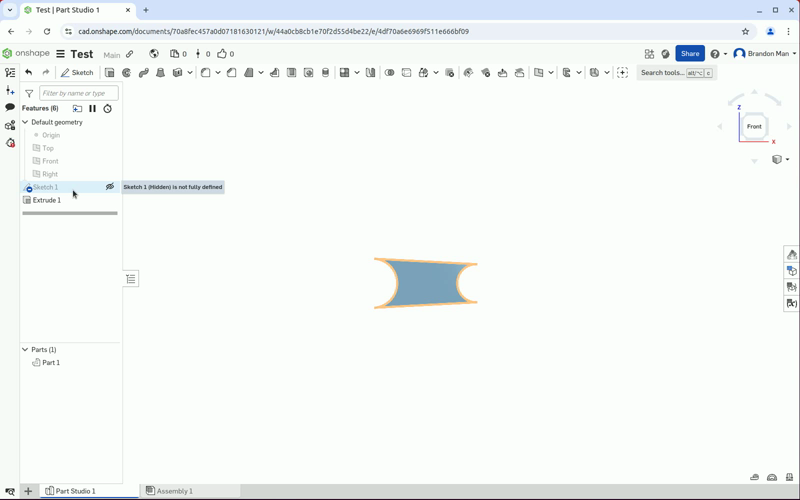
click(73, 189)
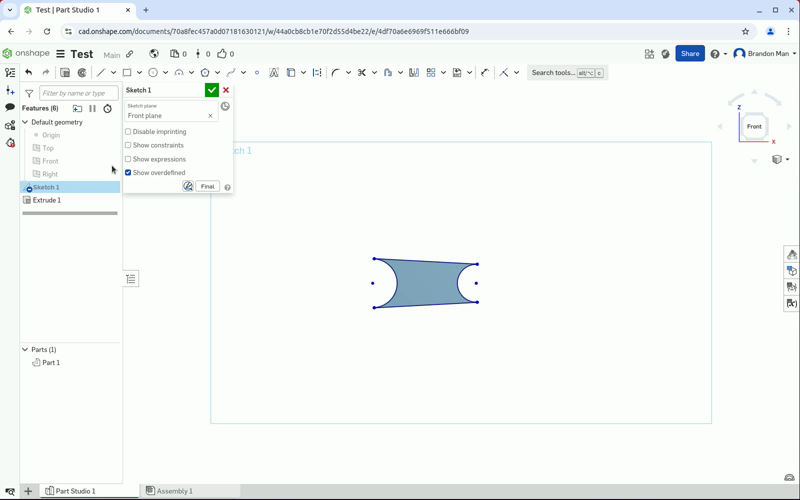
mouse_move(229, 92)
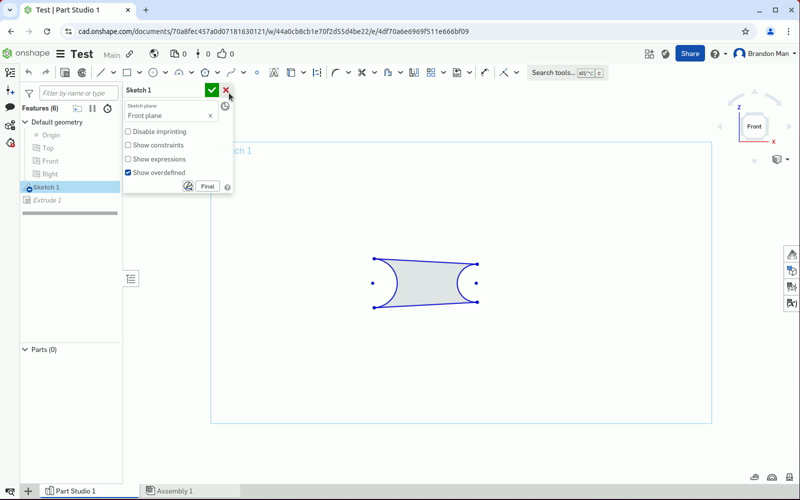
click(229, 92)
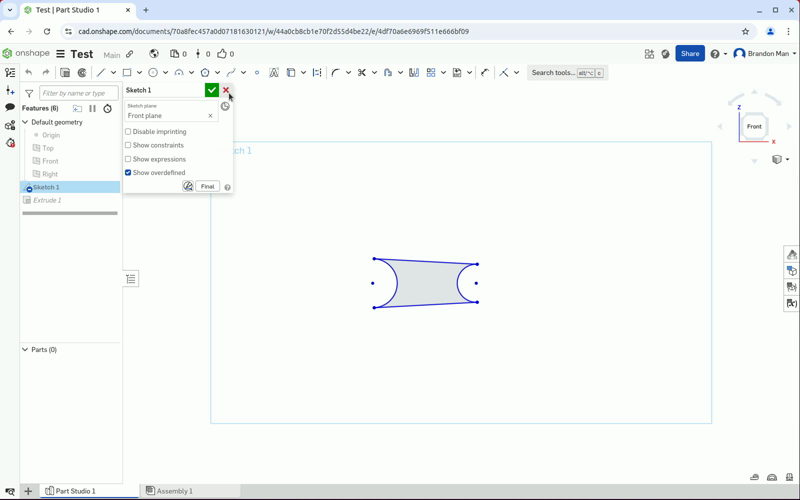
key(shift+s)
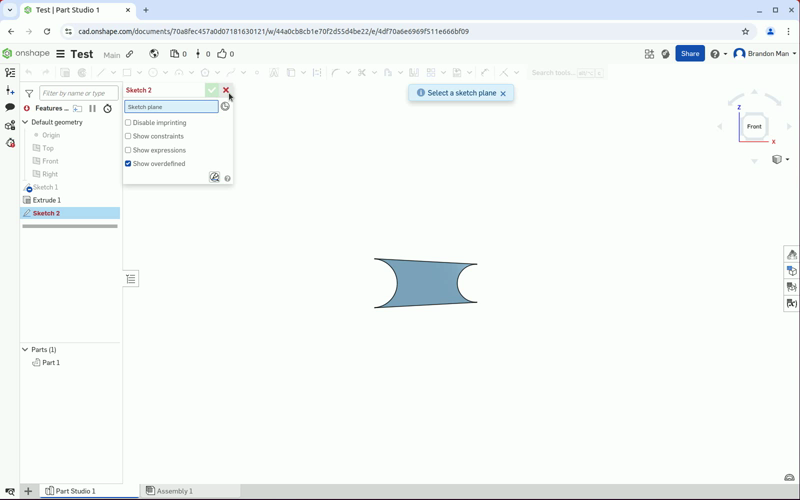
mouse_move(73, 163)
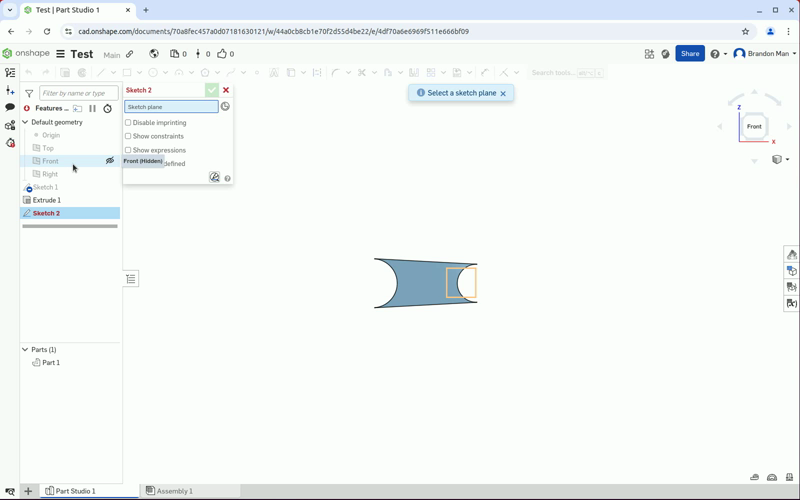
click(73, 163)
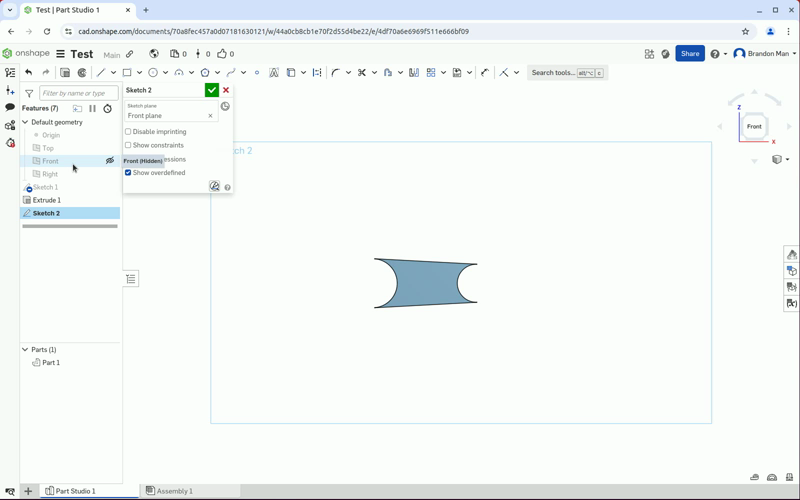
mouse_move(73, 352)
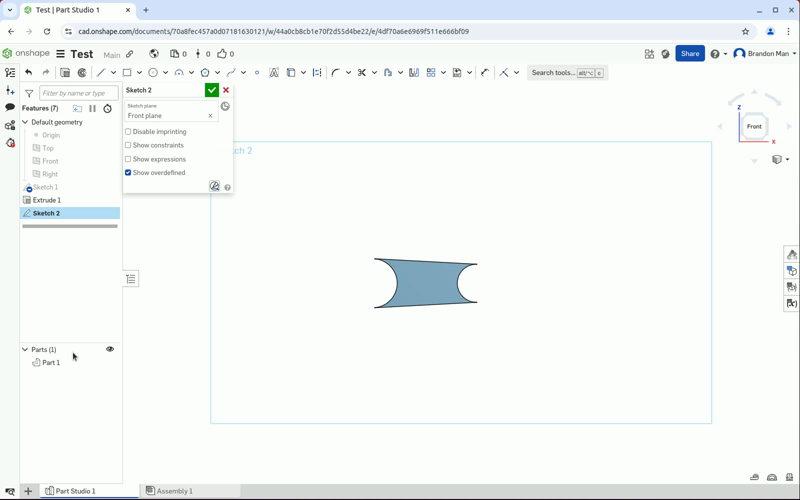
key(y)
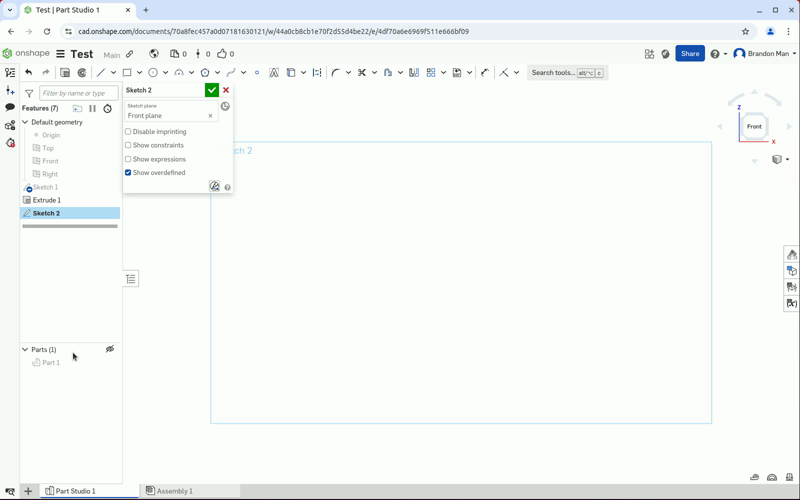
key(c)
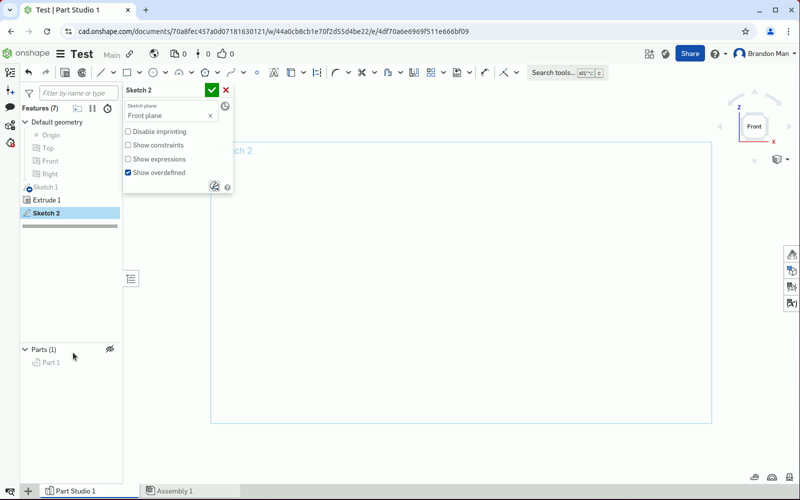
key_down(shift)
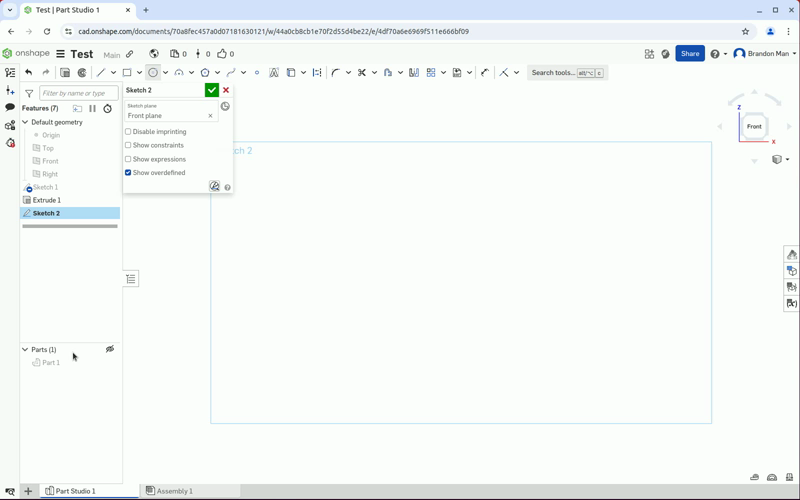
mouse_move(477, 282)
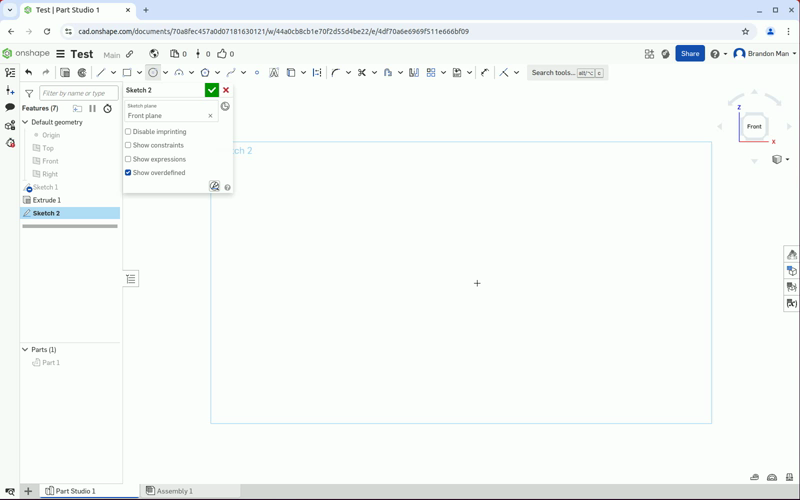
click(477, 282)
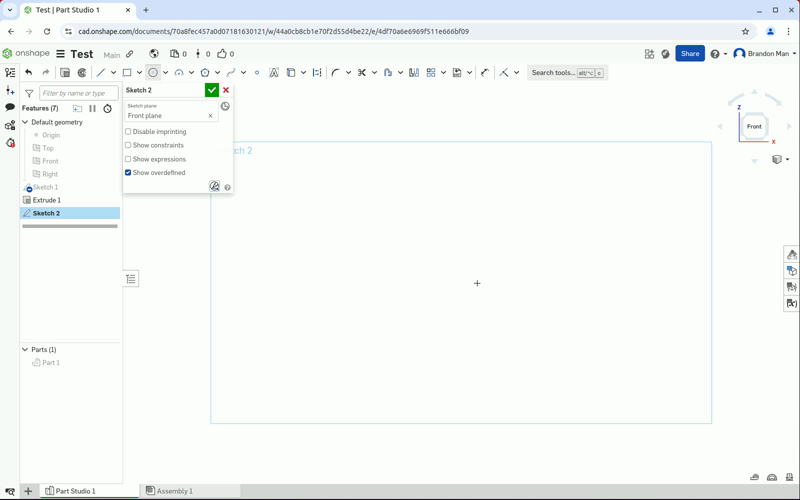
key_up(shift)
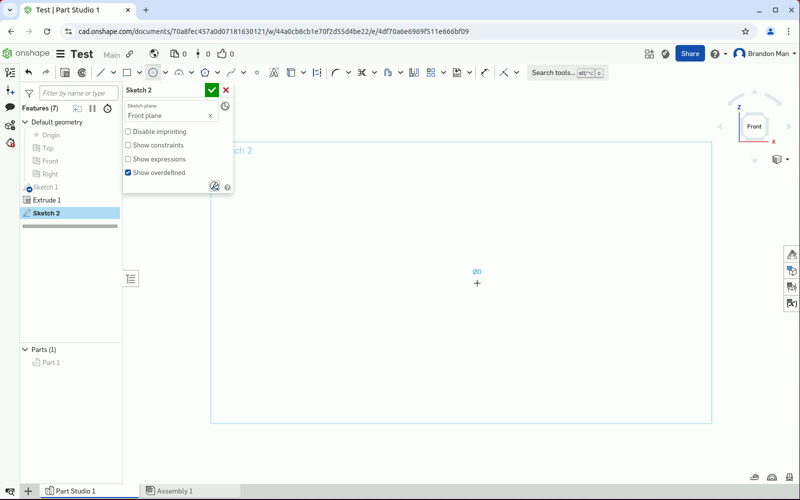
mouse_move(497, 282)
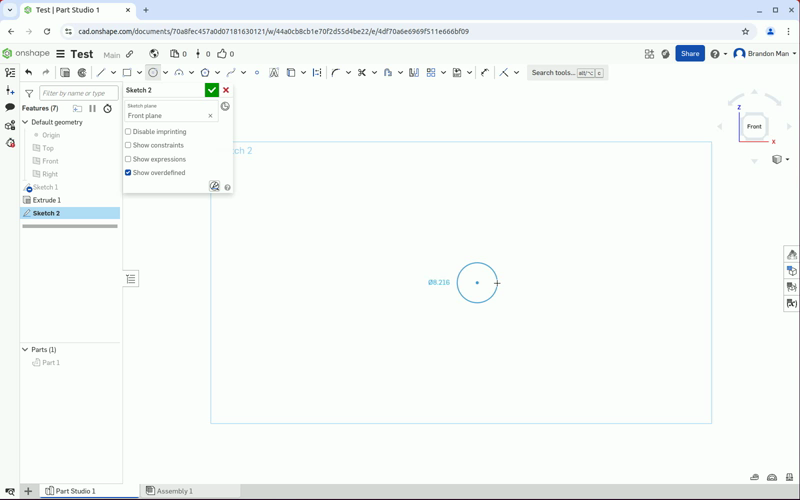
click(497, 282)
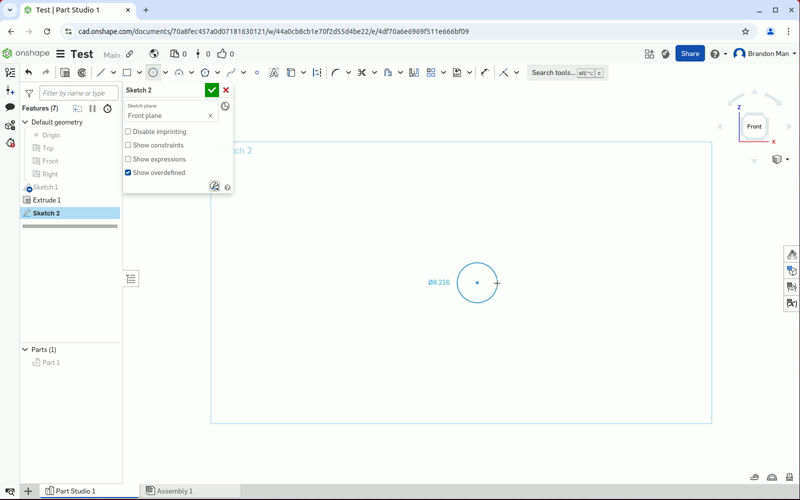
key(esc)
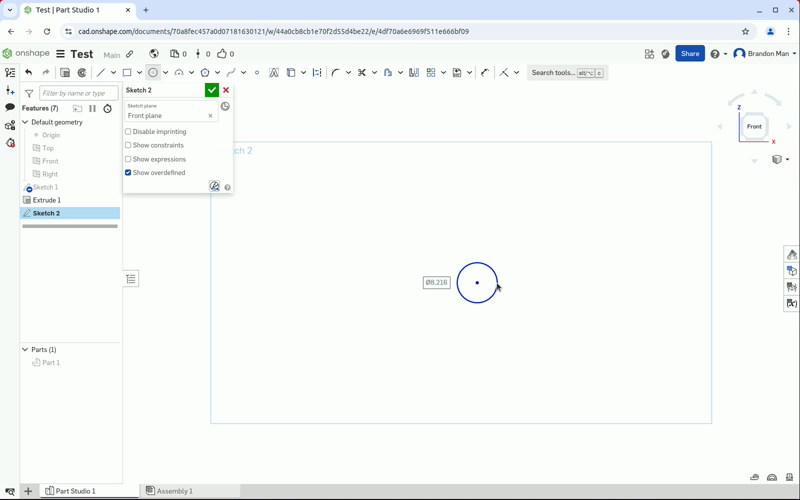
key(c)
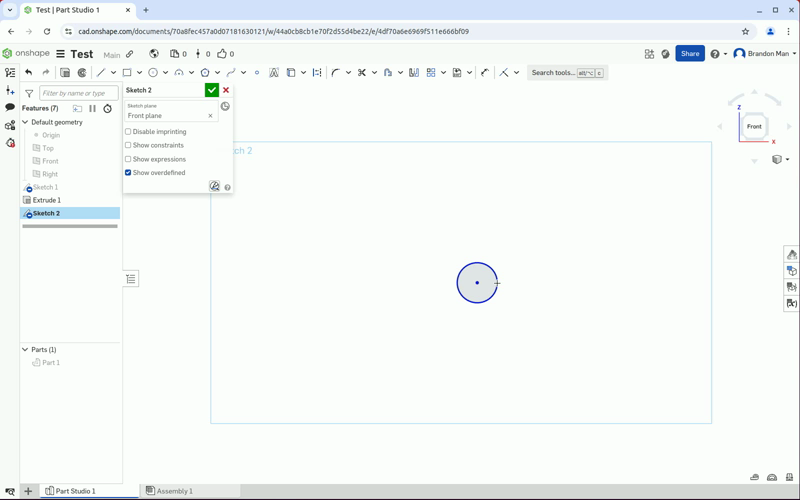
key_down(shift)
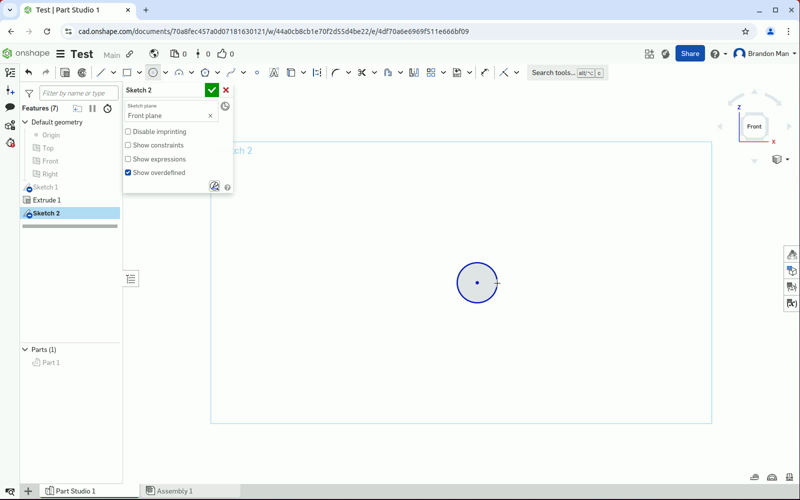
mouse_move(477, 282)
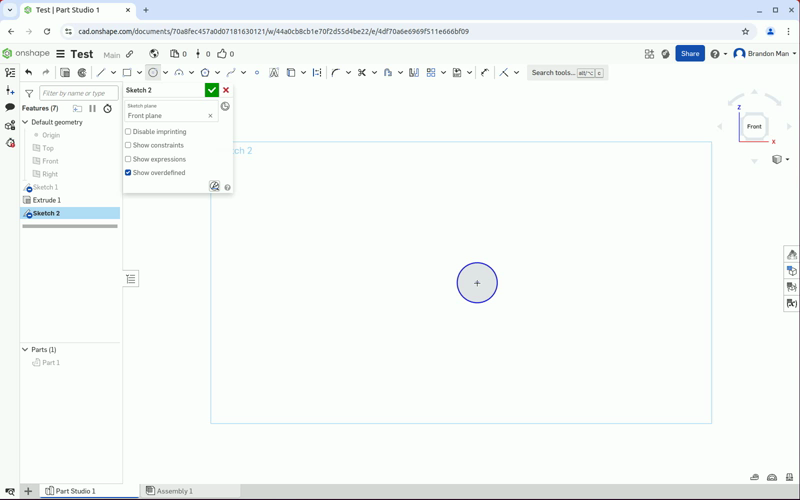
click(477, 282)
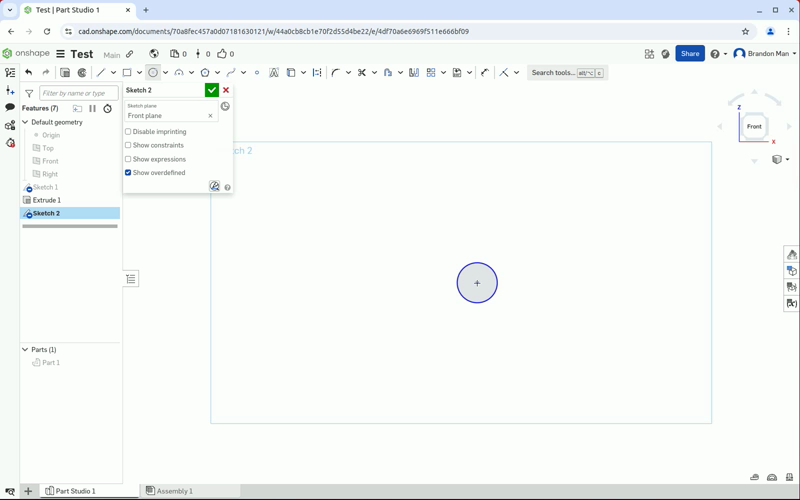
key_up(shift)
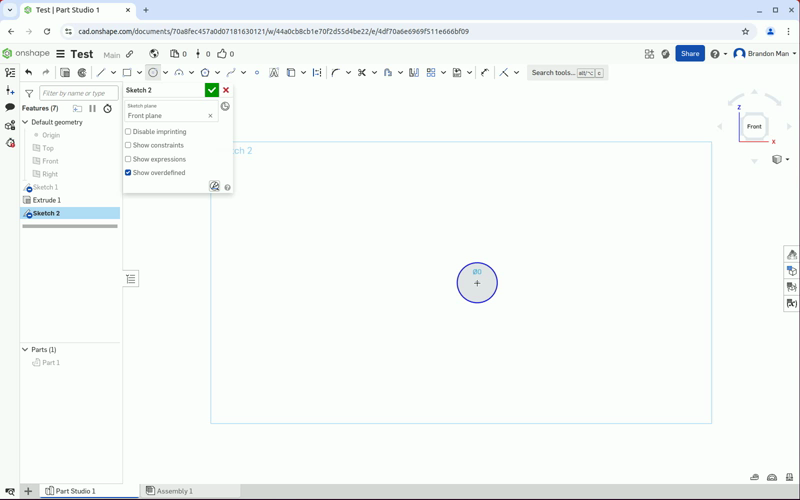
mouse_move(487, 282)
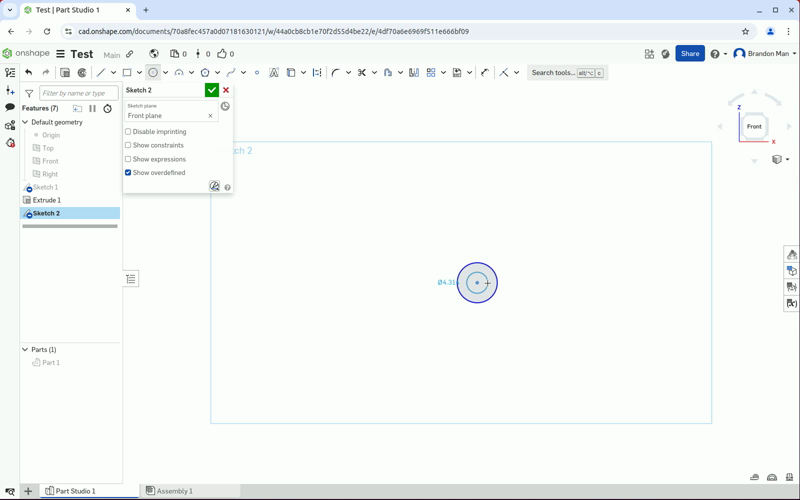
click(487, 282)
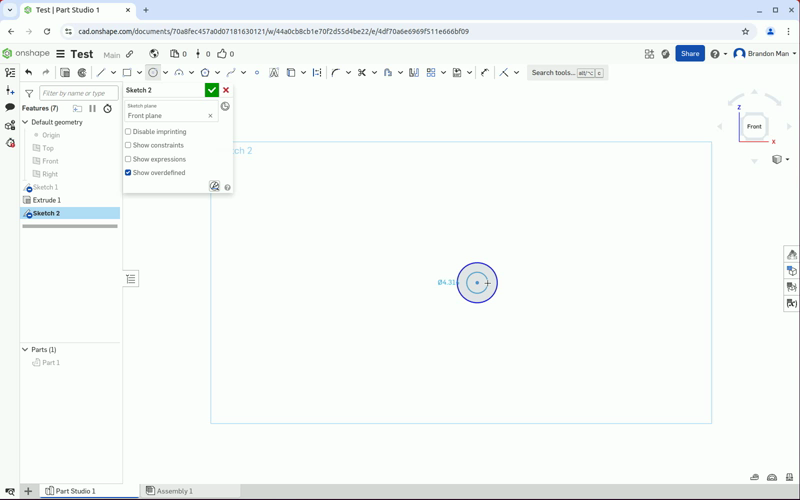
key(esc)
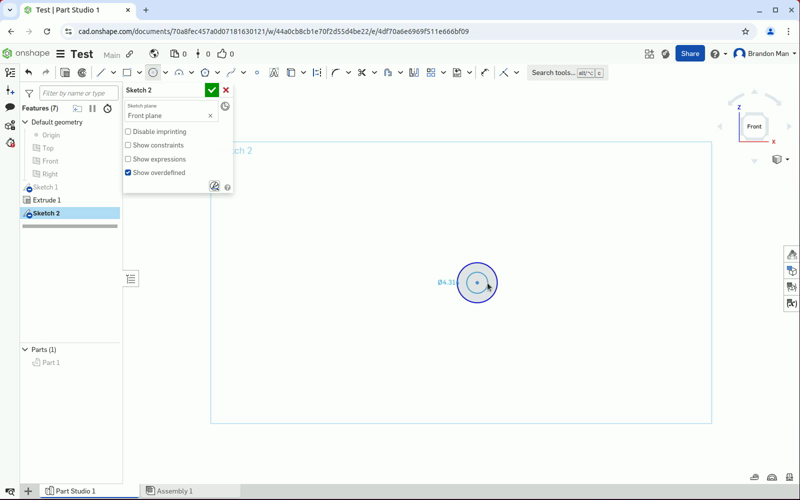
mouse_move(489, 269)
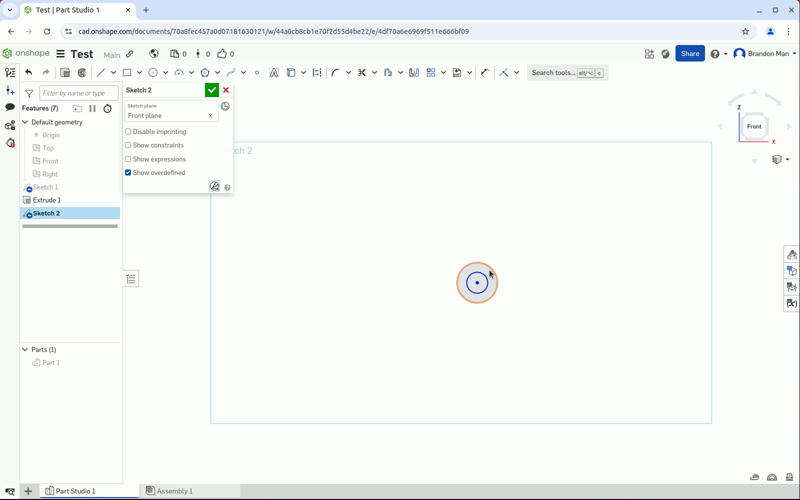
scroll(6)
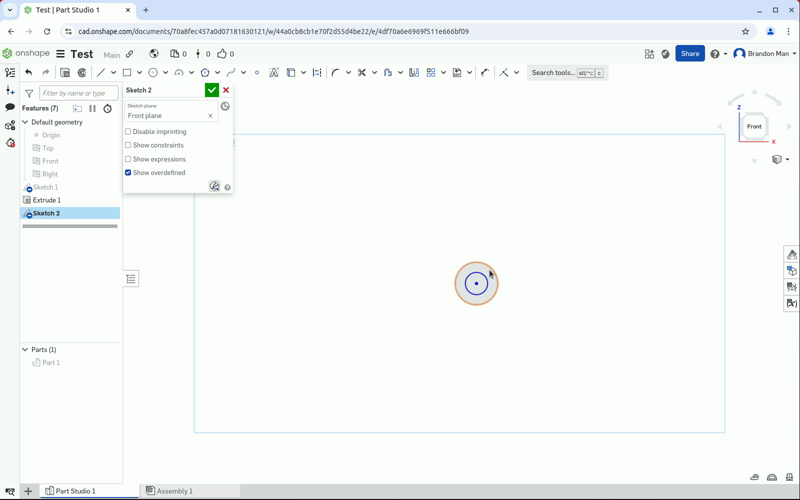
scroll(6)
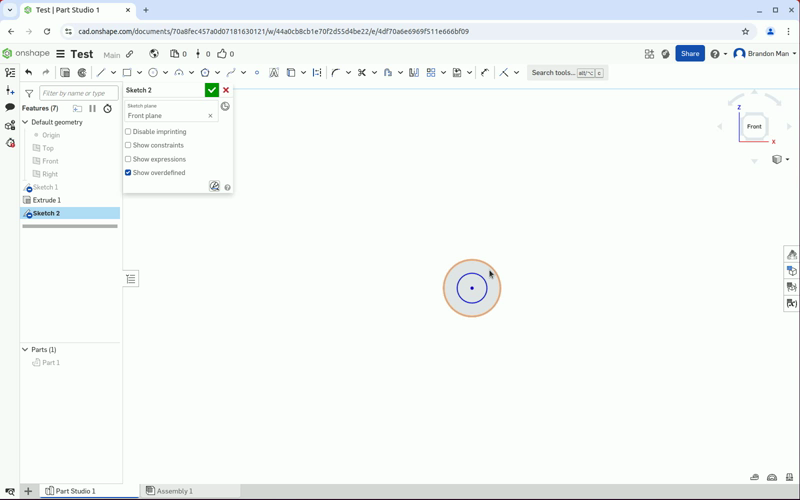
scroll(6)
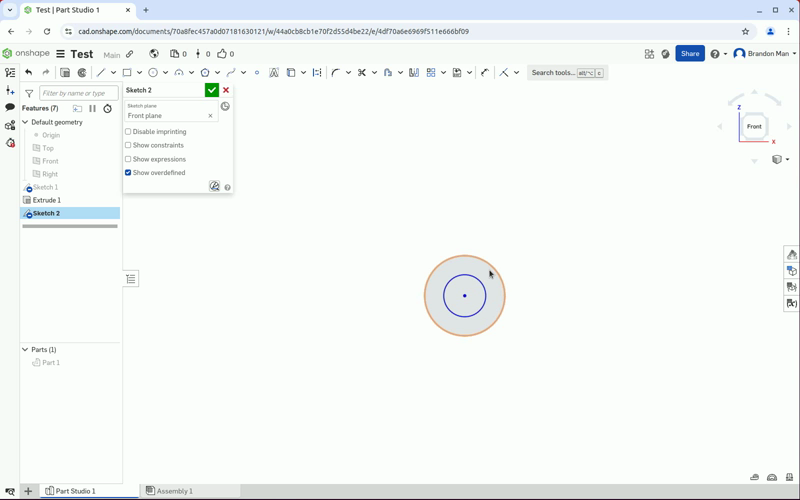
scroll(6)
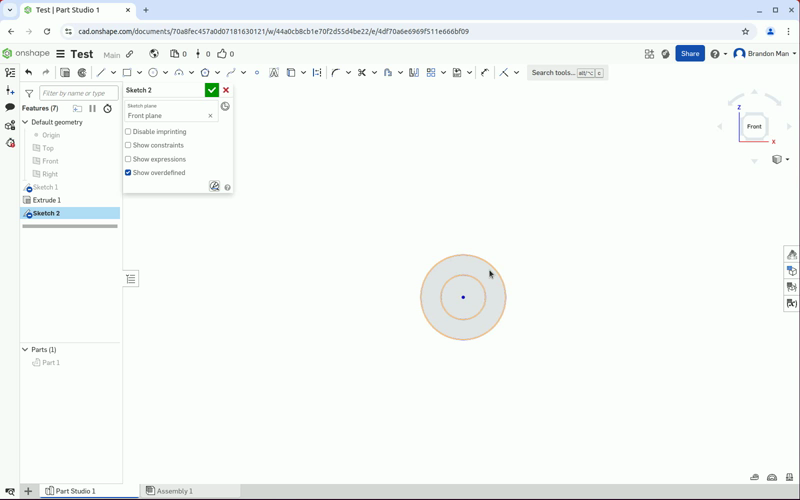
scroll(6)
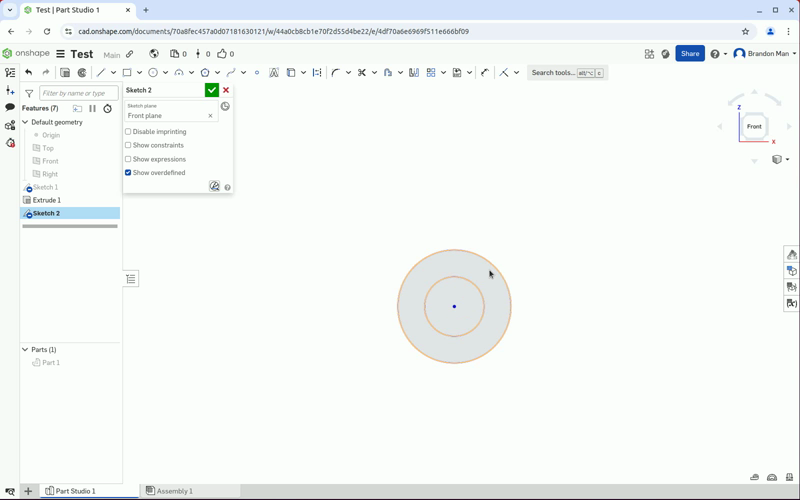
scroll(6)
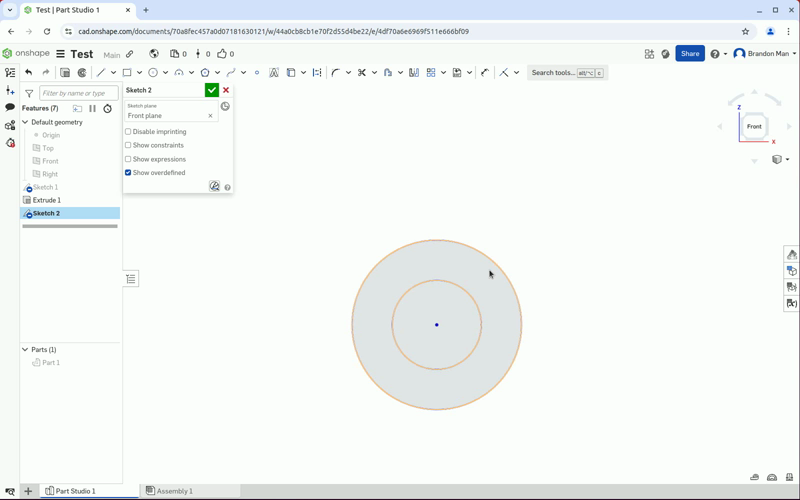
scroll(6)
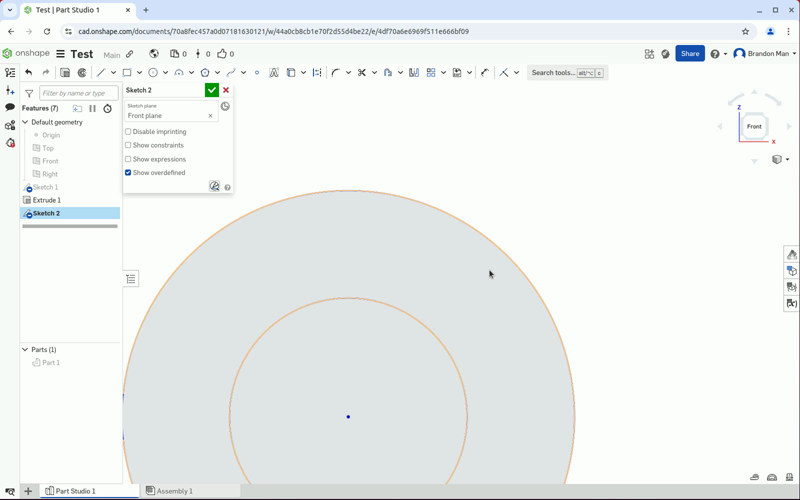
click(489, 269)
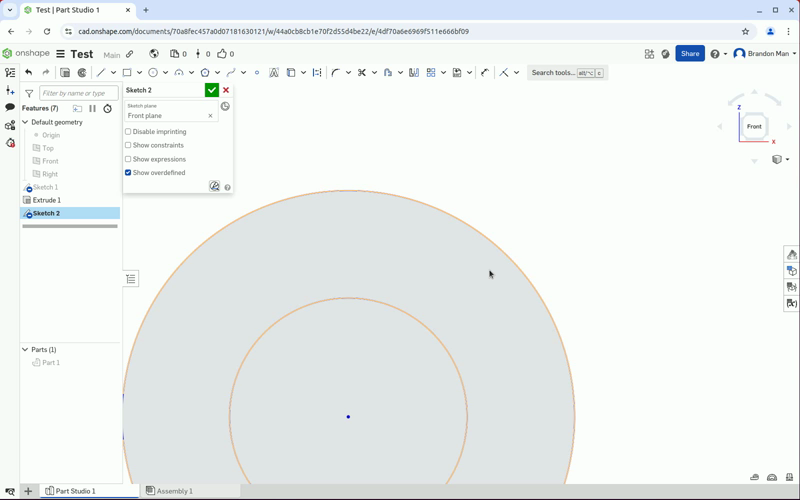
scroll(-6)
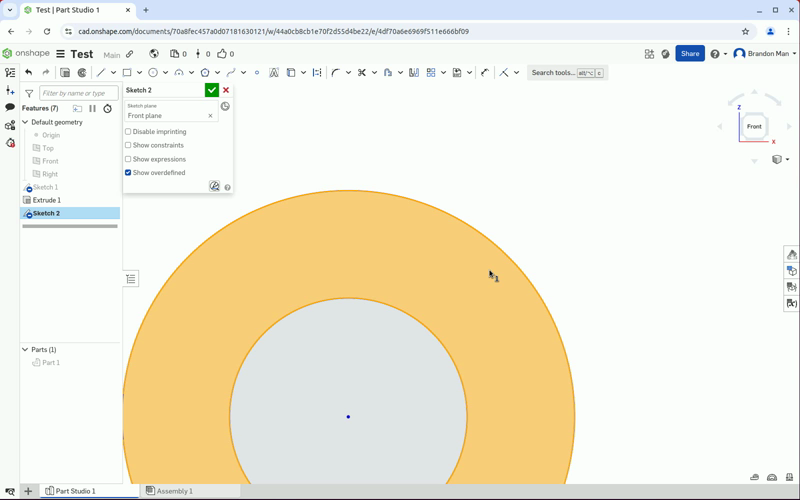
scroll(-6)
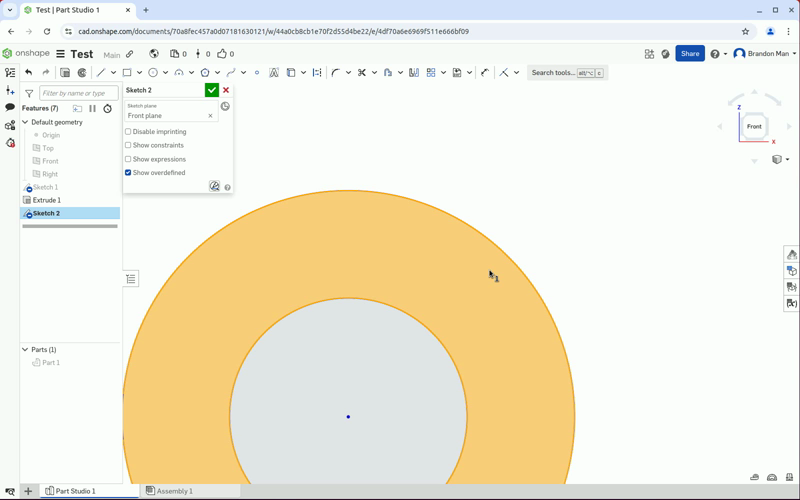
scroll(-6)
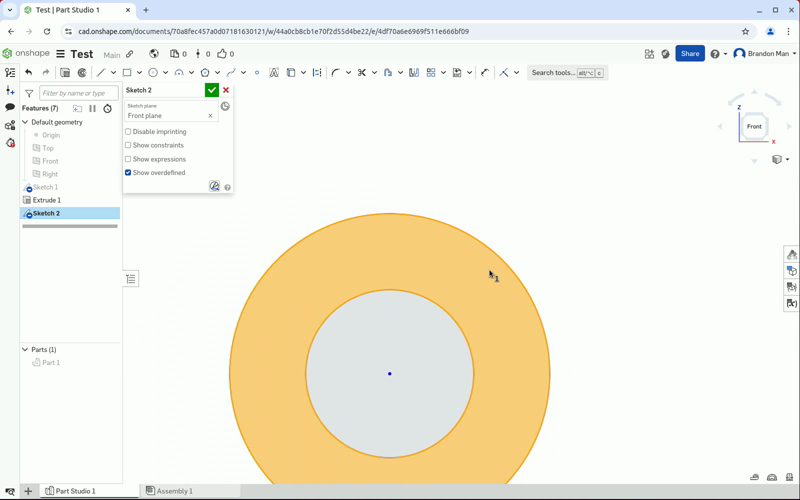
scroll(-6)
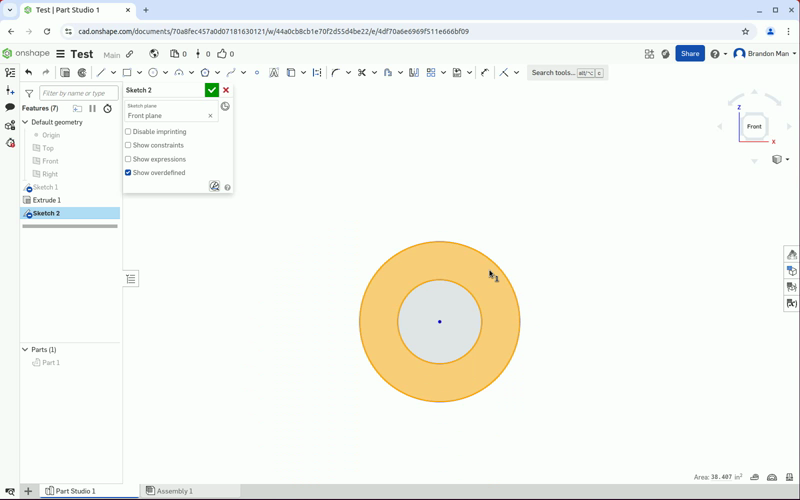
scroll(-6)
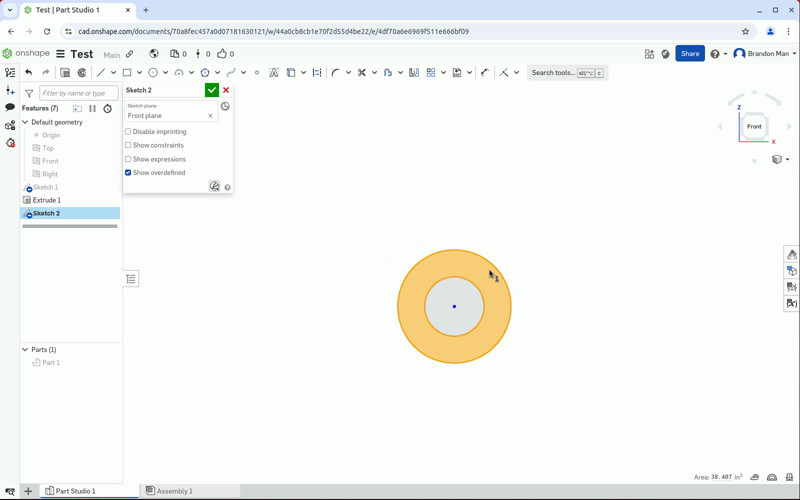
scroll(-6)
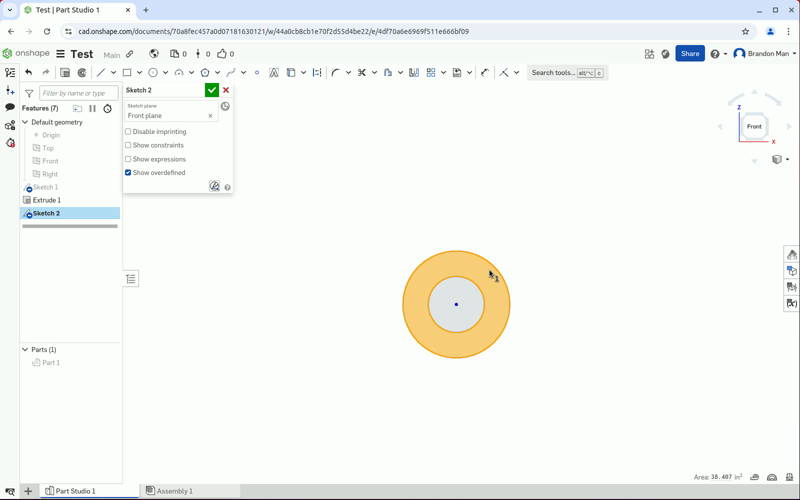
scroll(-6)
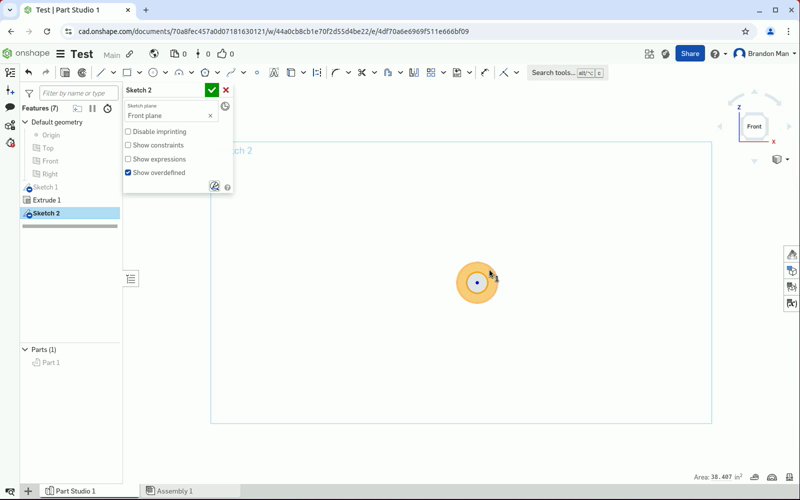
mouse_move(73, 352)
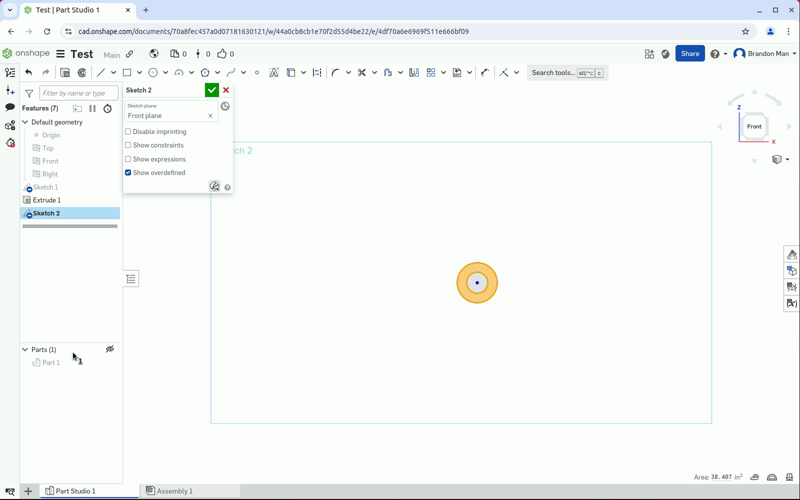
key(shift+y)
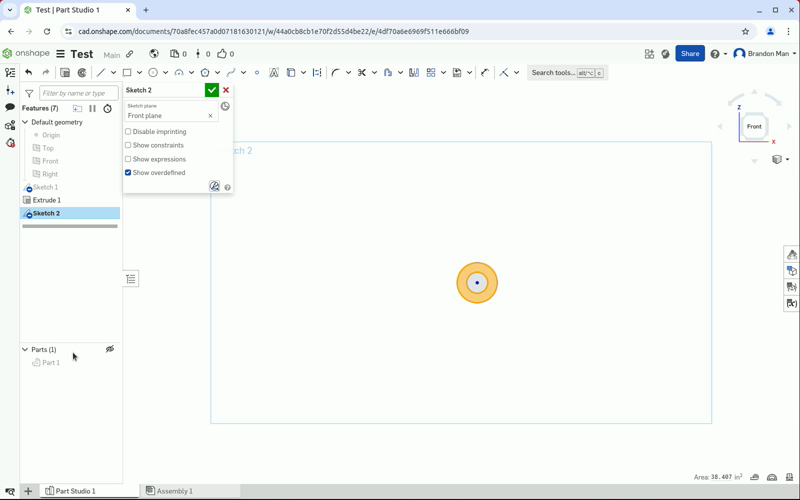
key(shift+e)
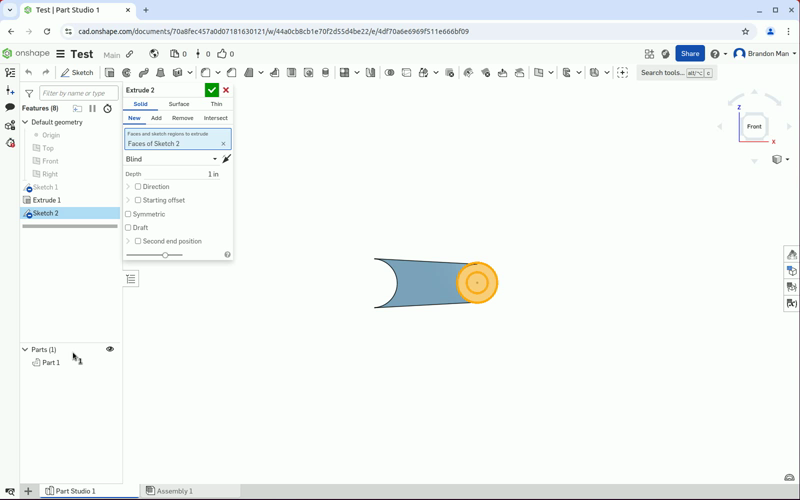
mouse_move(143, 106)
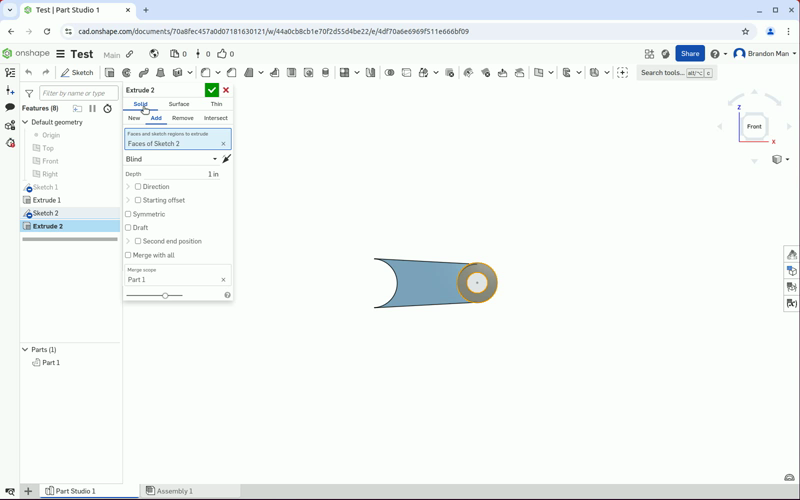
click(143, 106)
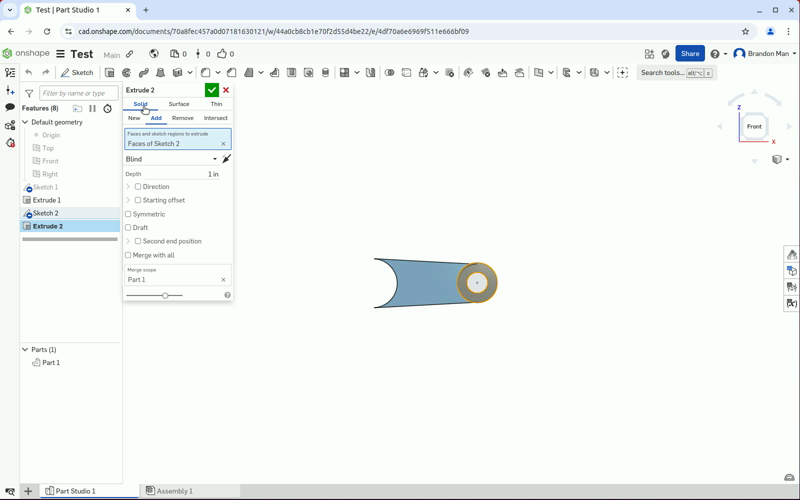
mouse_move(137, 120)
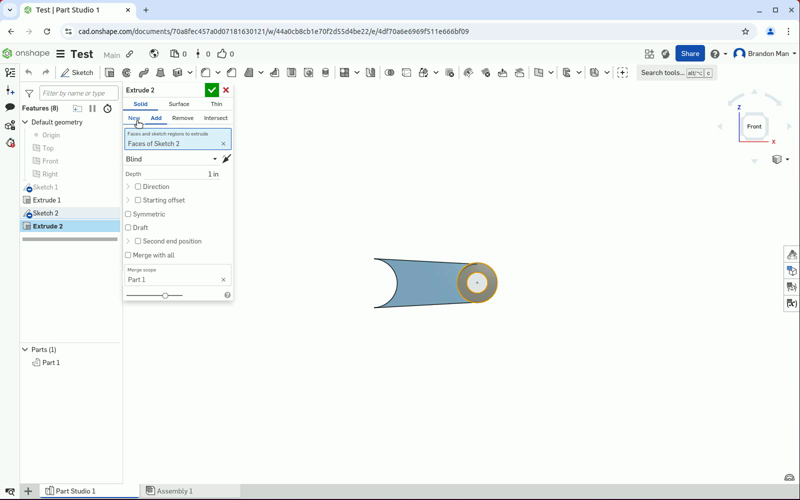
click(137, 120)
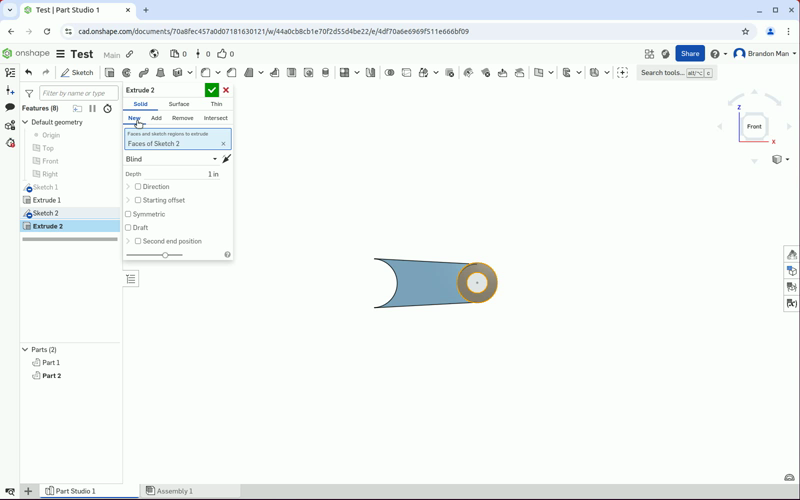
key(tab, 4)
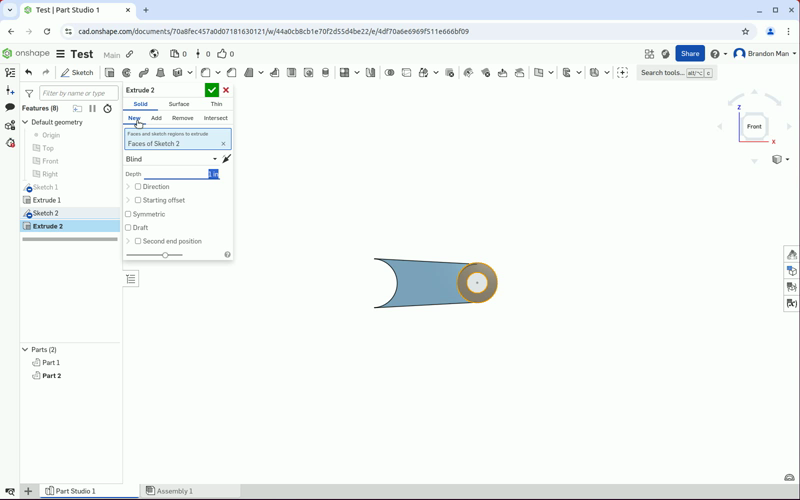
text(3.852)
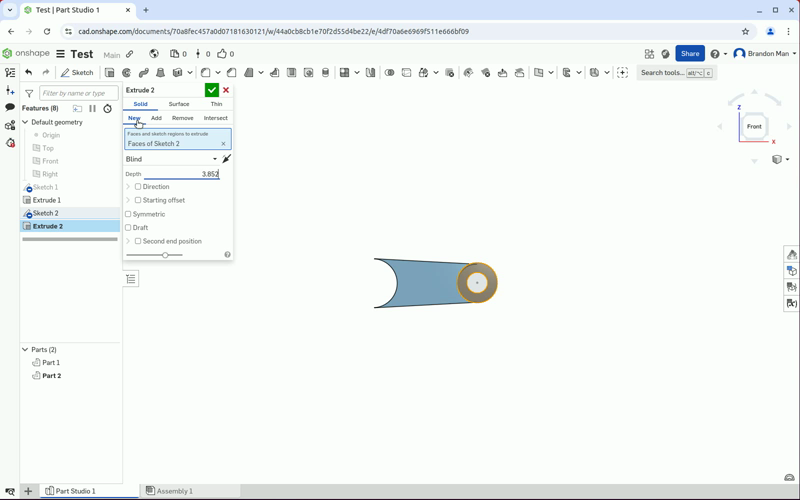
key(tab, 3)
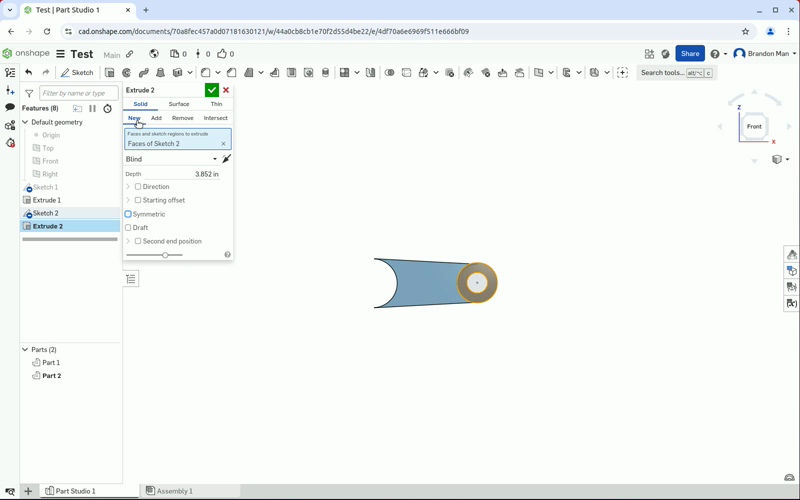
key(space)
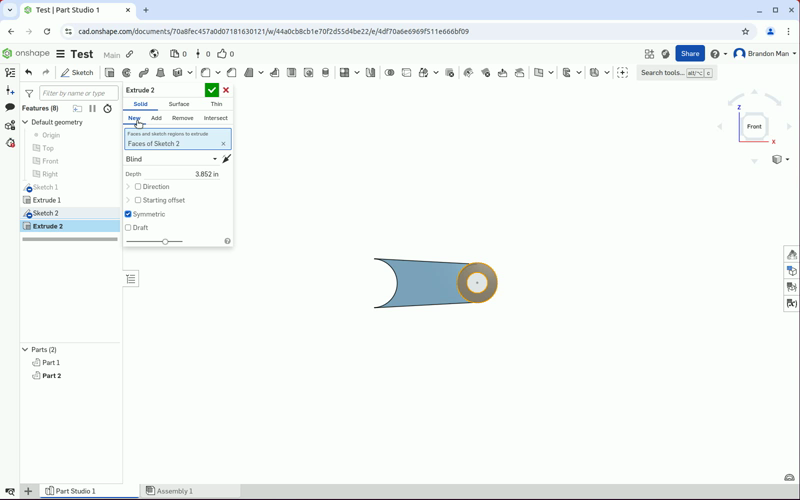
key(enter)
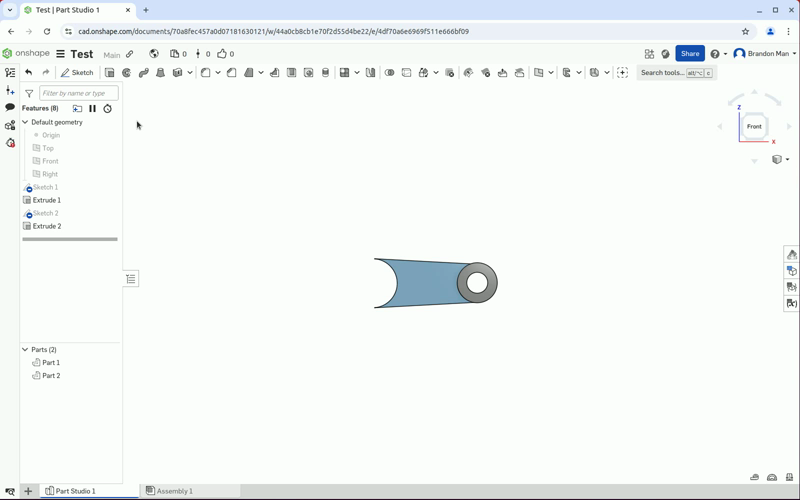
key(shift+h)
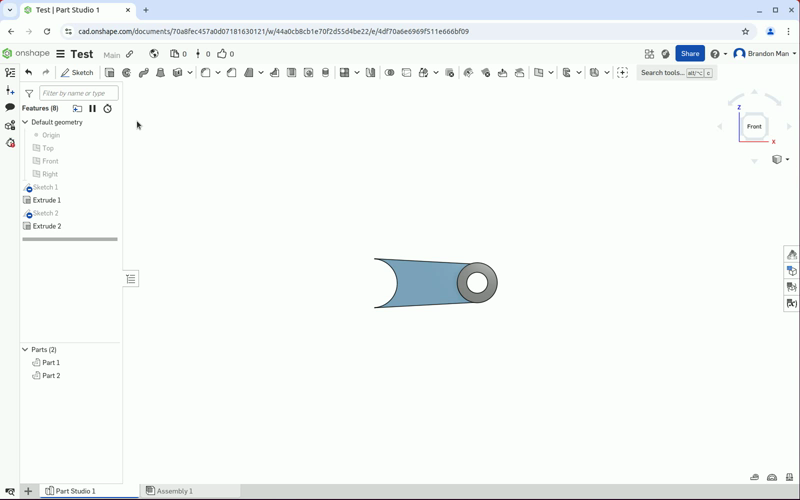
key(shift+h)
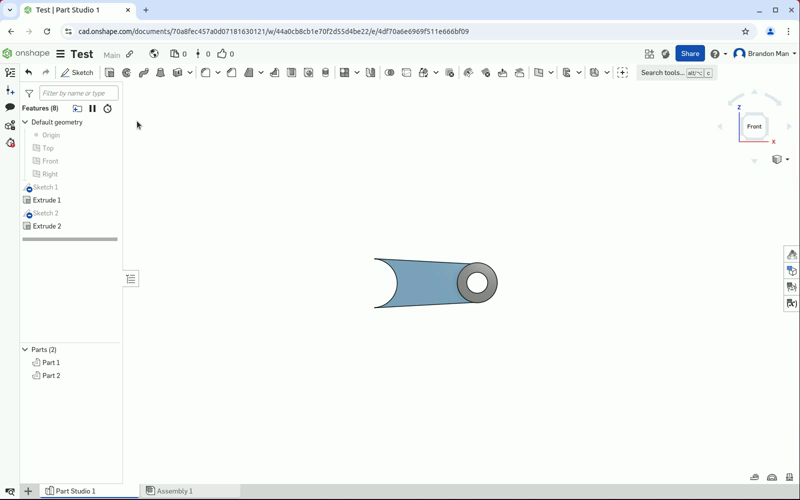
mouse_move(73, 189)
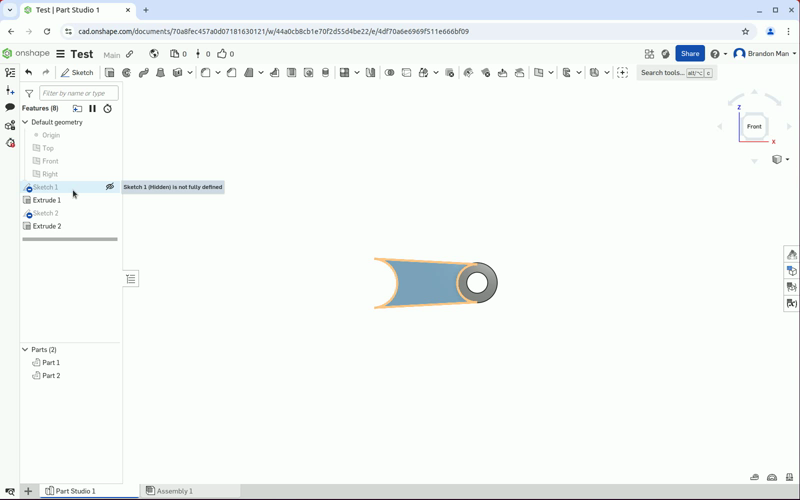
click(73, 189)
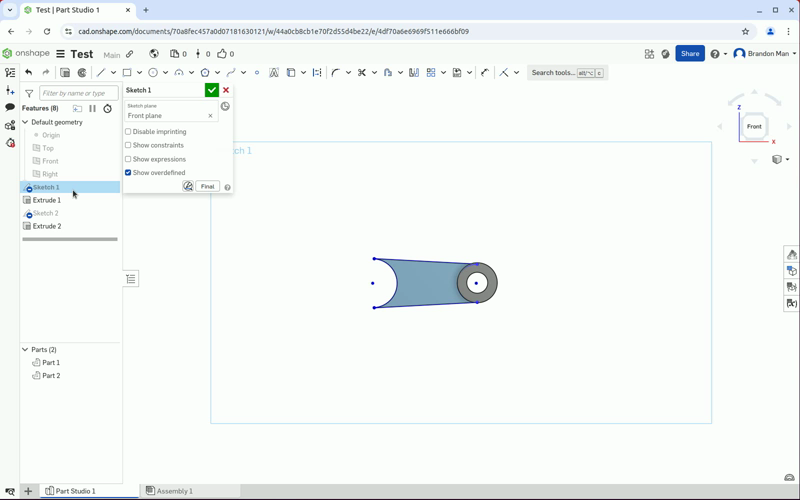
mouse_move(229, 92)
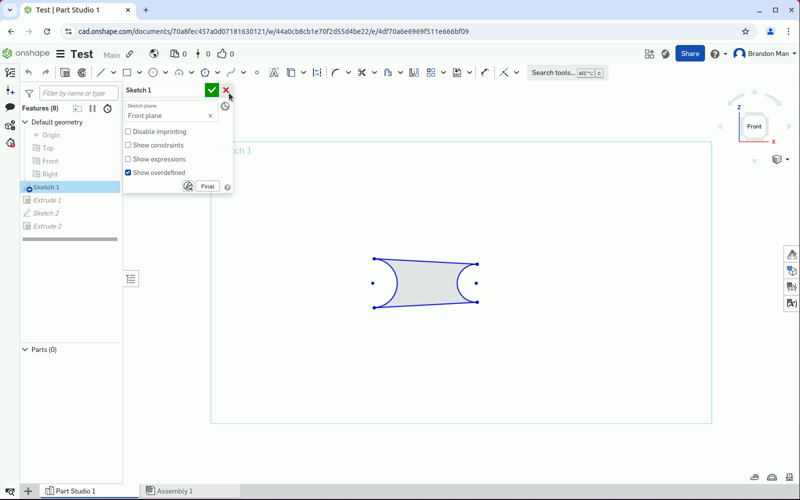
click(229, 92)
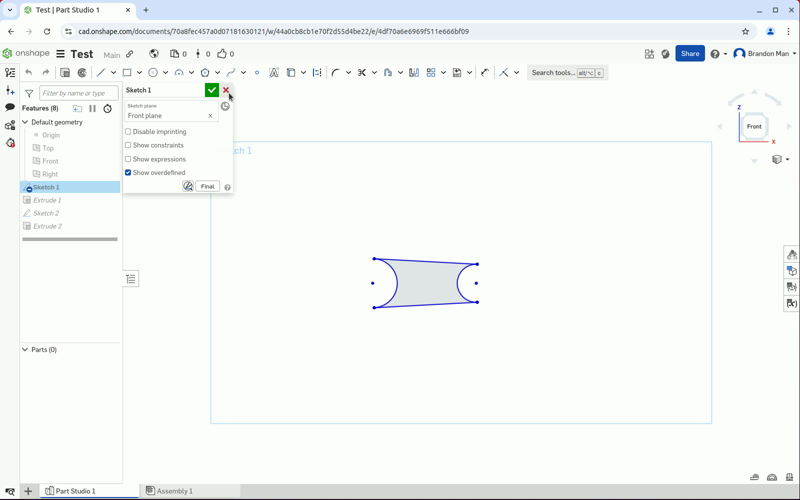
key(shift+s)
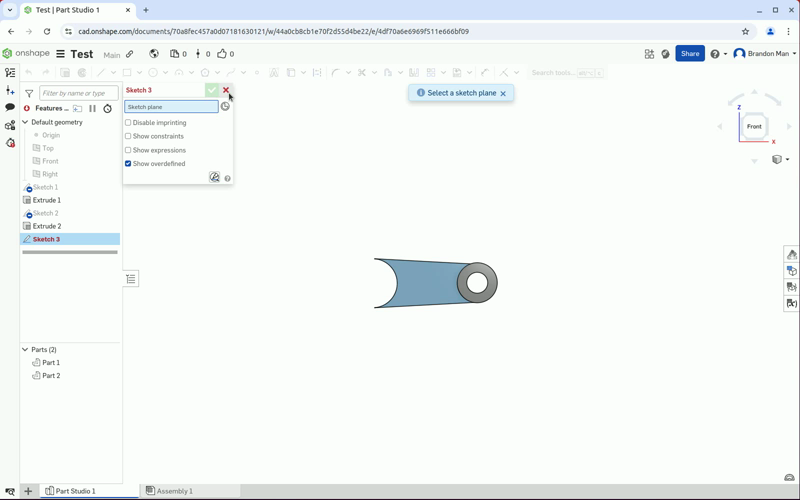
mouse_move(73, 163)
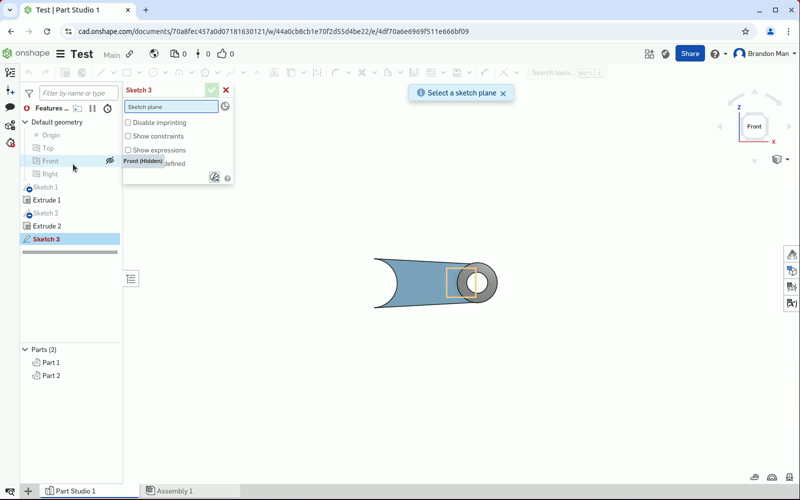
click(73, 163)
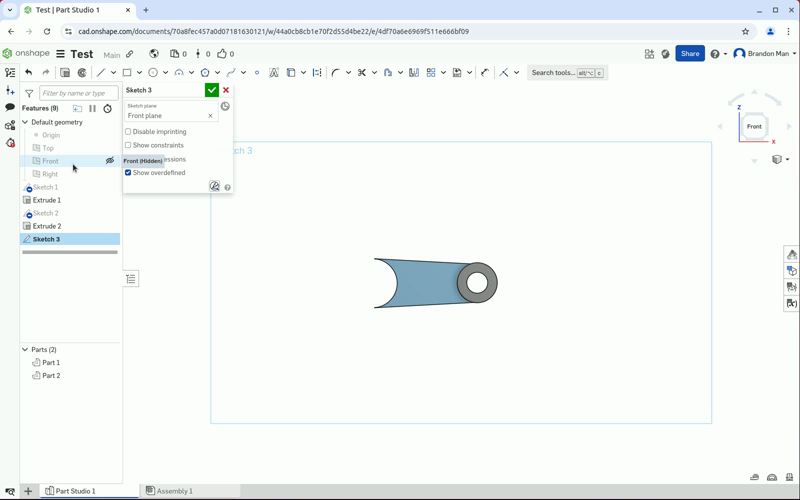
mouse_move(73, 352)
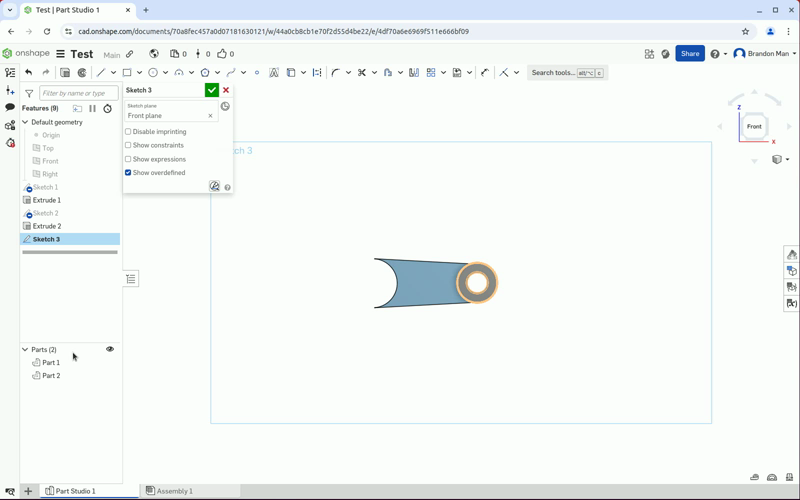
key(y)
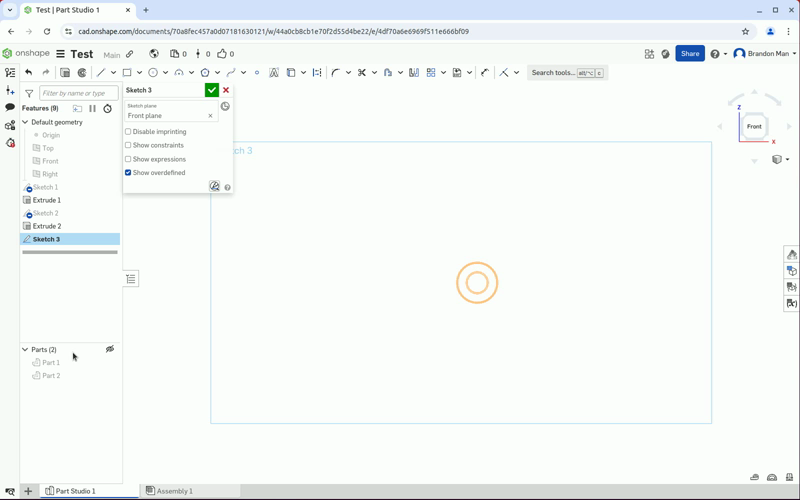
key(c)
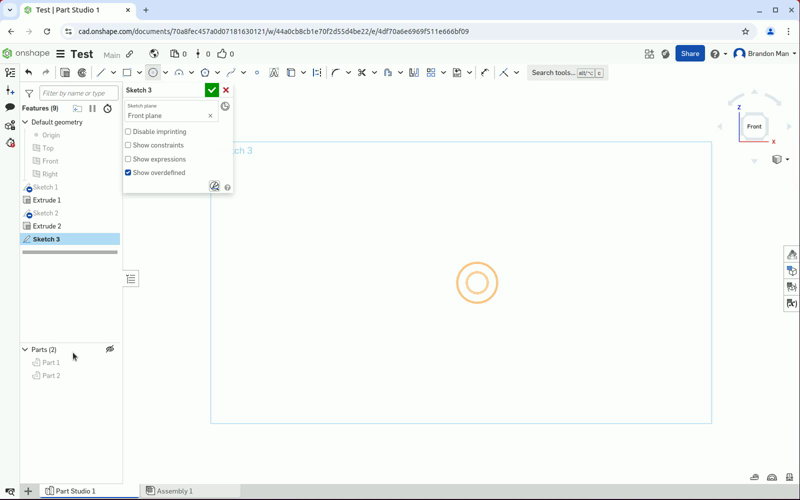
key_down(shift)
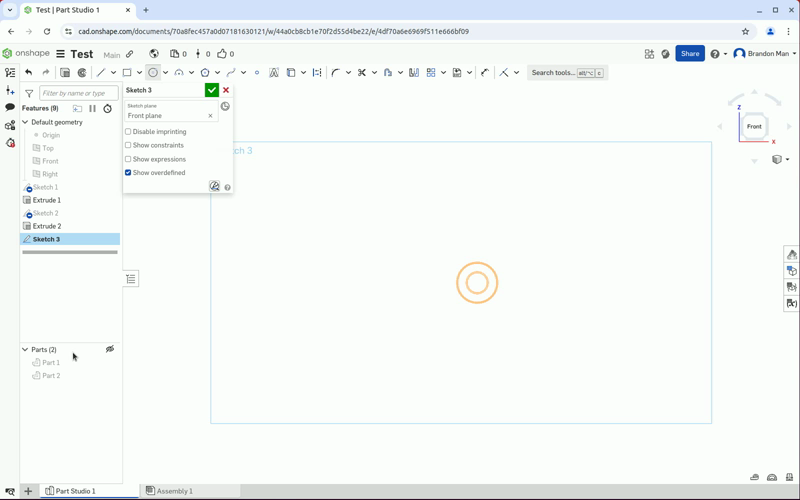
mouse_move(373, 282)
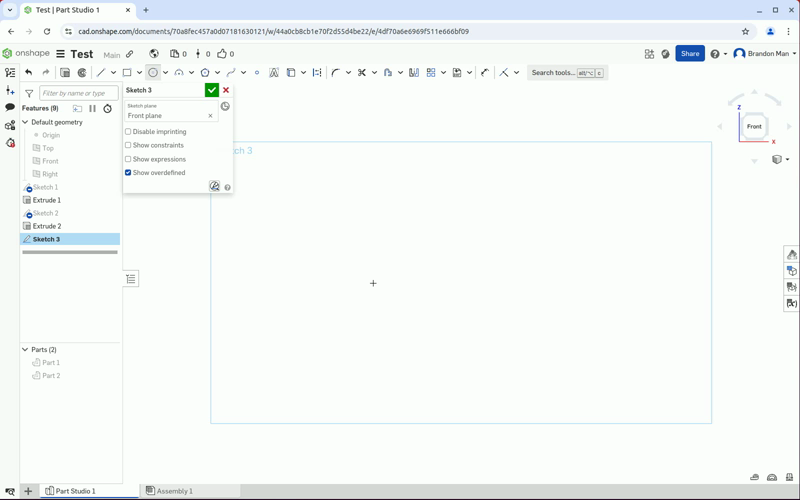
click(373, 282)
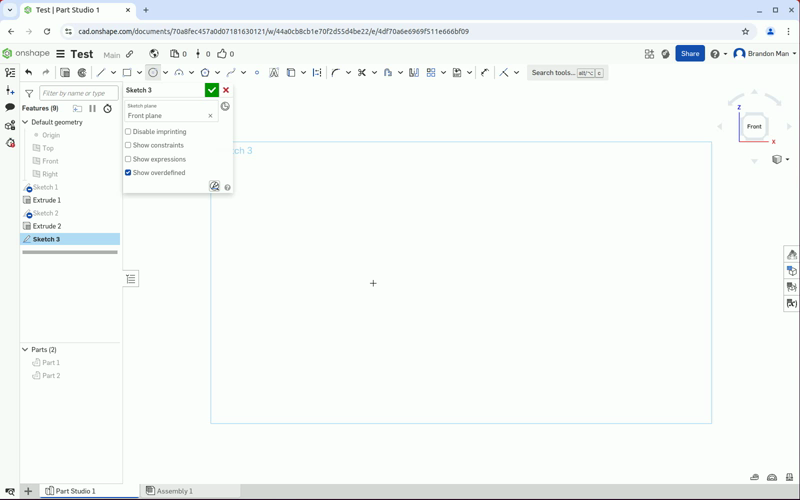
key_up(shift)
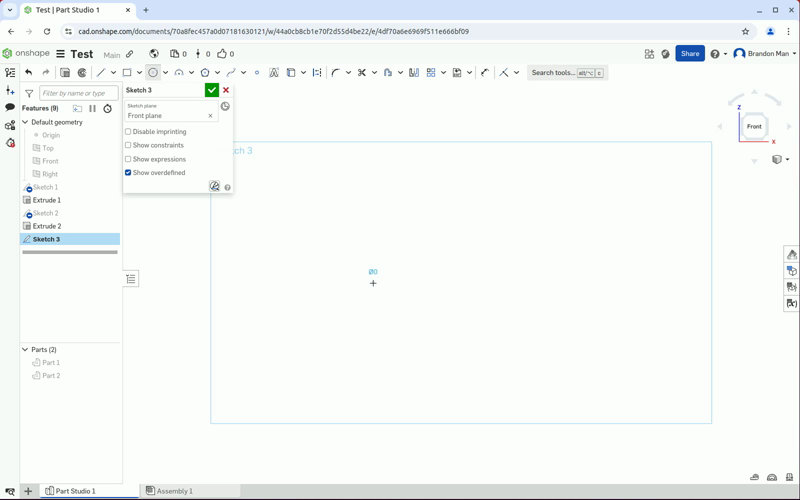
mouse_move(398, 282)
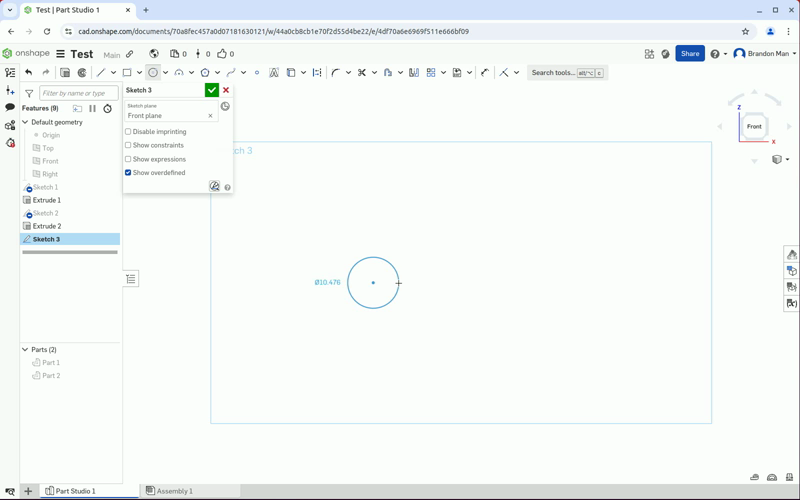
click(398, 282)
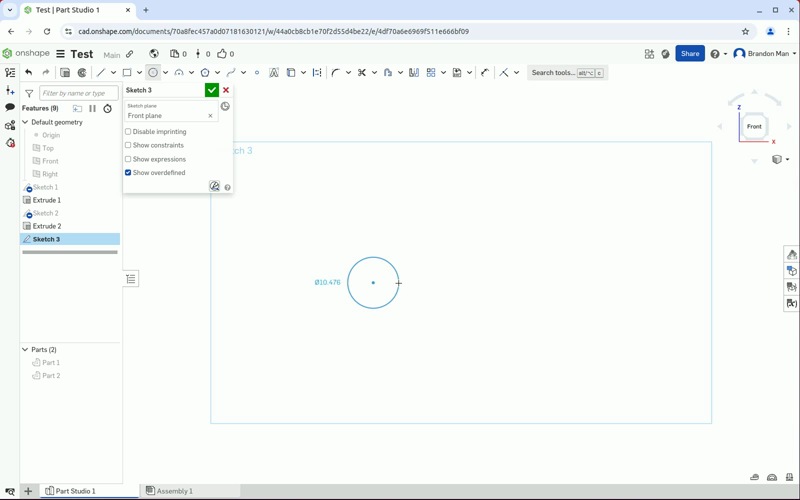
key(esc)
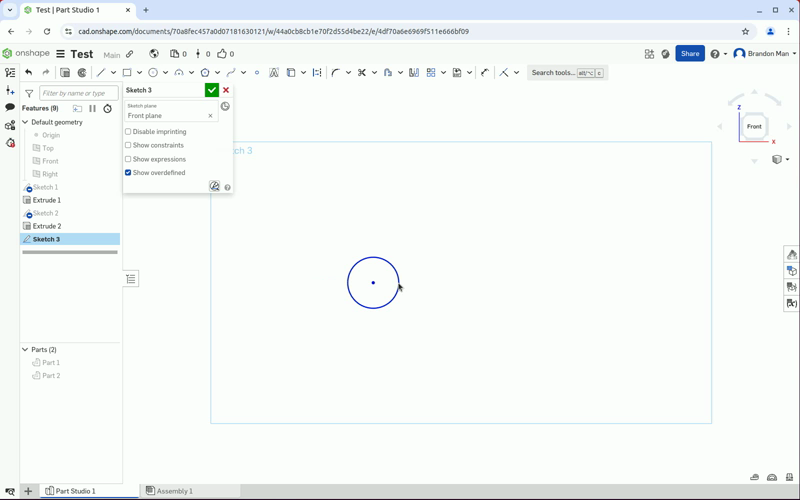
key(c)
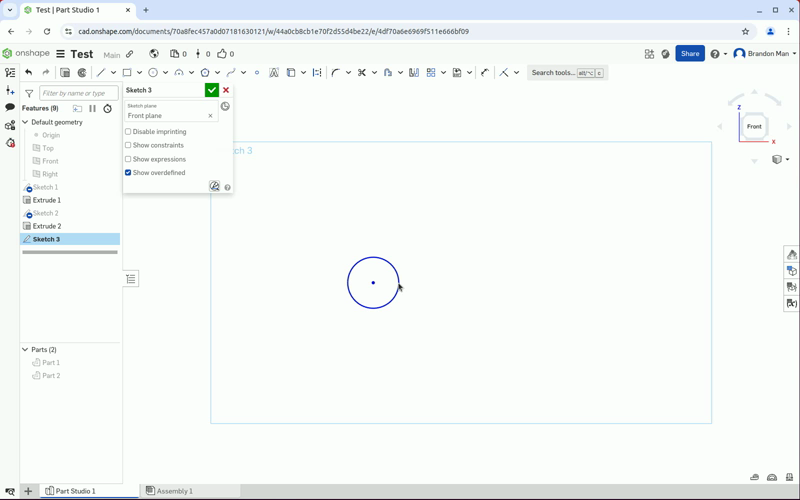
key_down(shift)
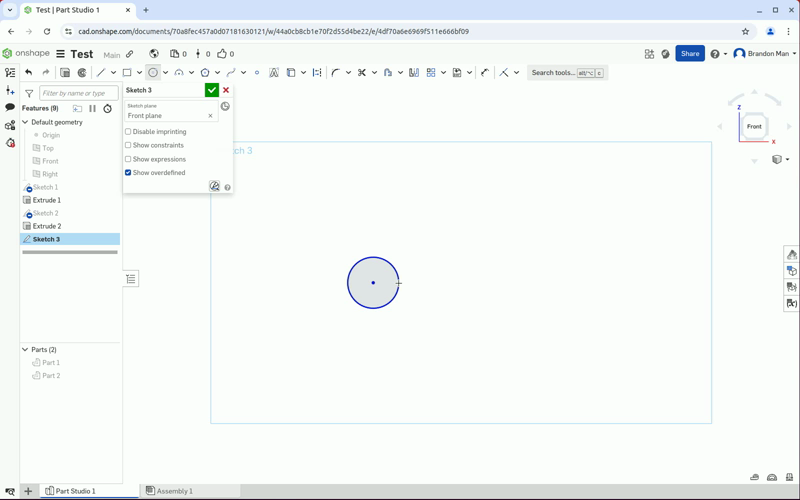
mouse_move(373, 282)
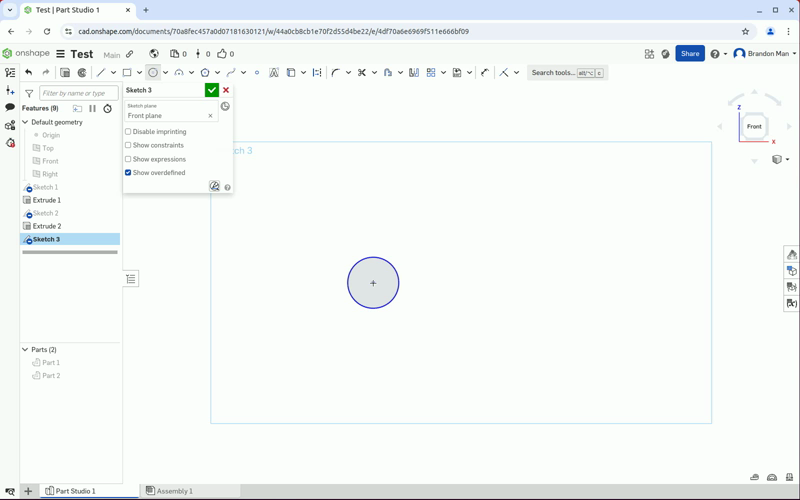
click(373, 282)
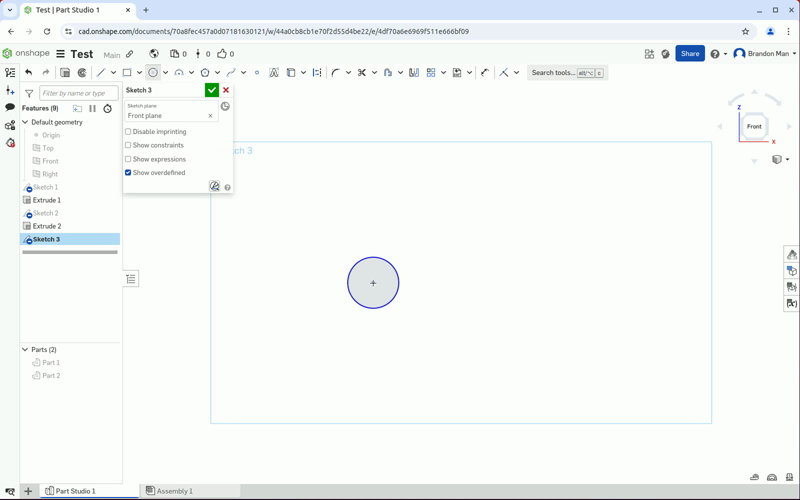
key_up(shift)
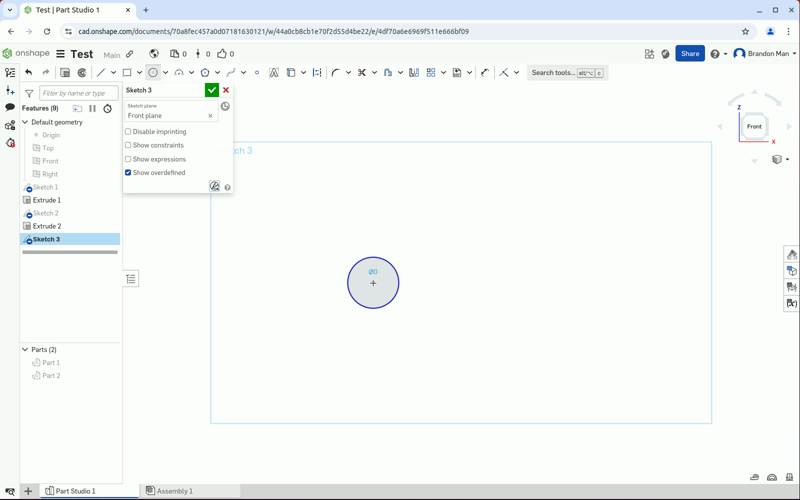
mouse_move(388, 282)
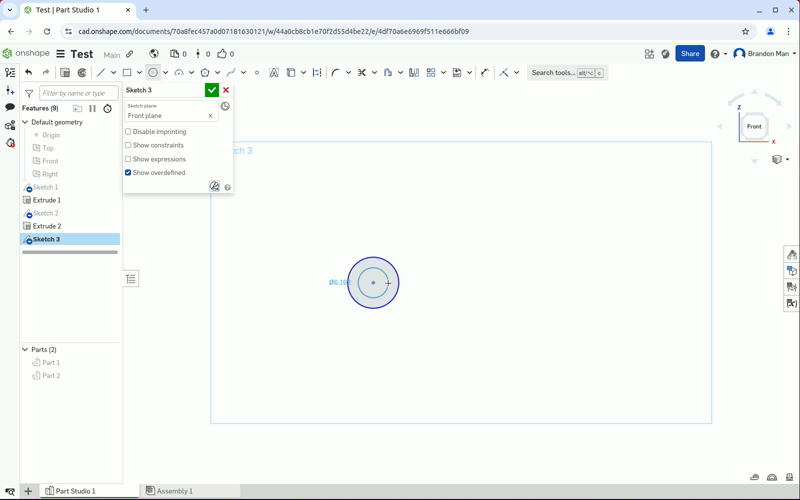
click(388, 282)
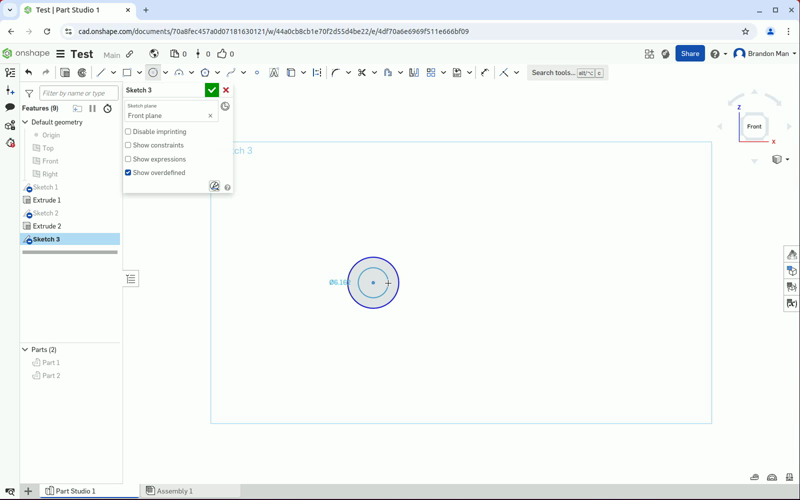
key(esc)
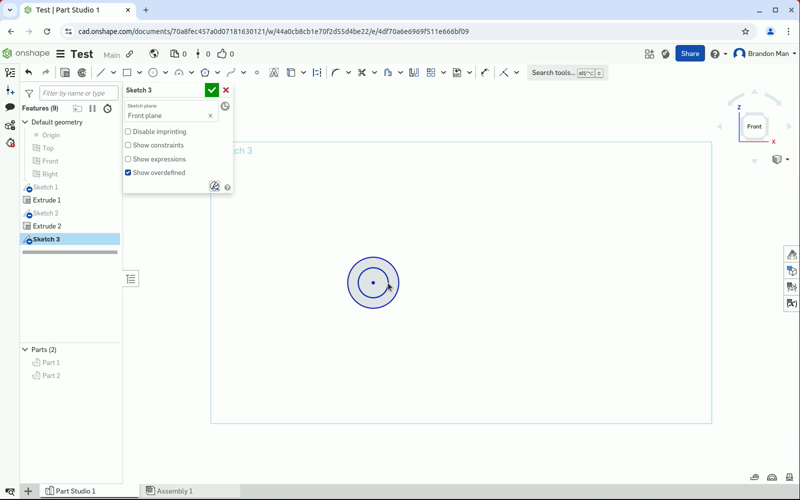
mouse_move(390, 273)
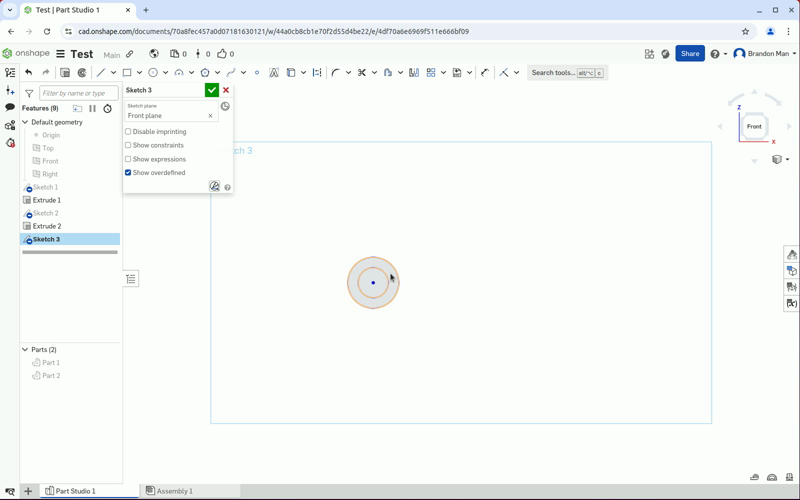
scroll(6)
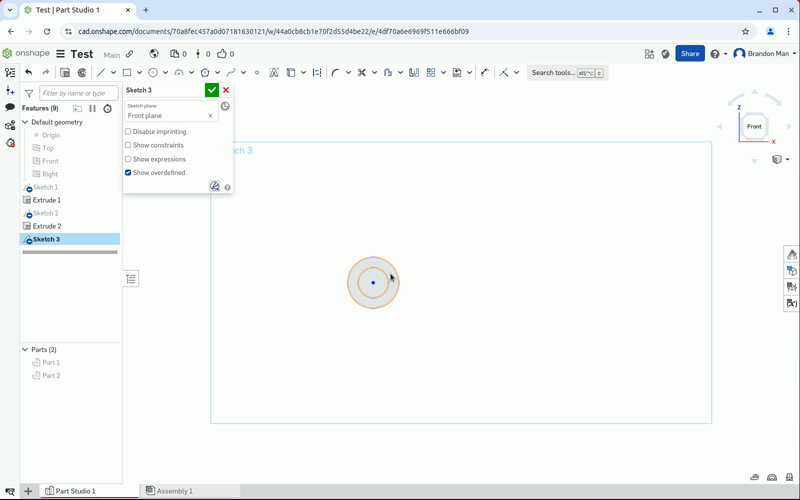
scroll(6)
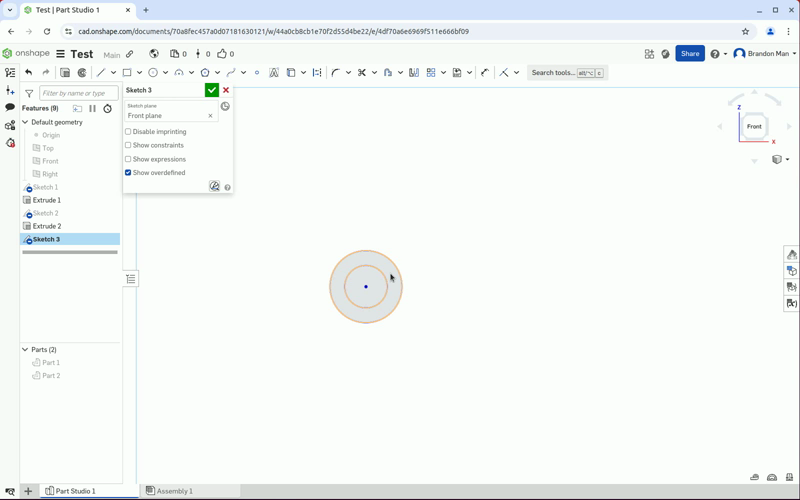
scroll(6)
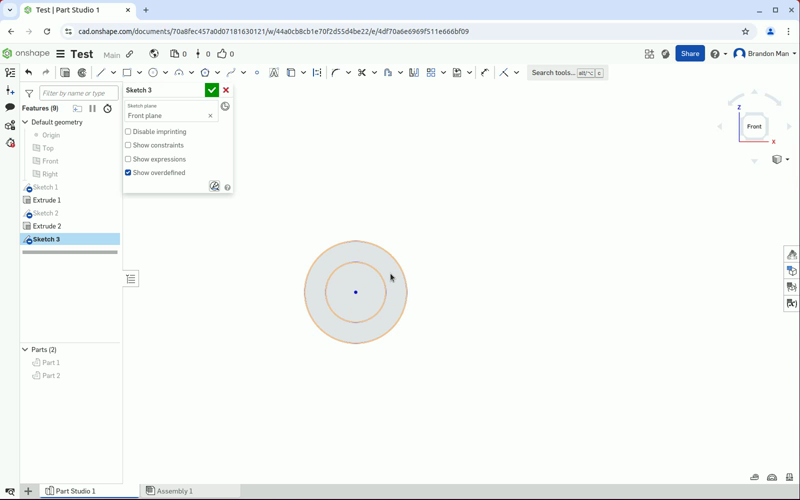
scroll(6)
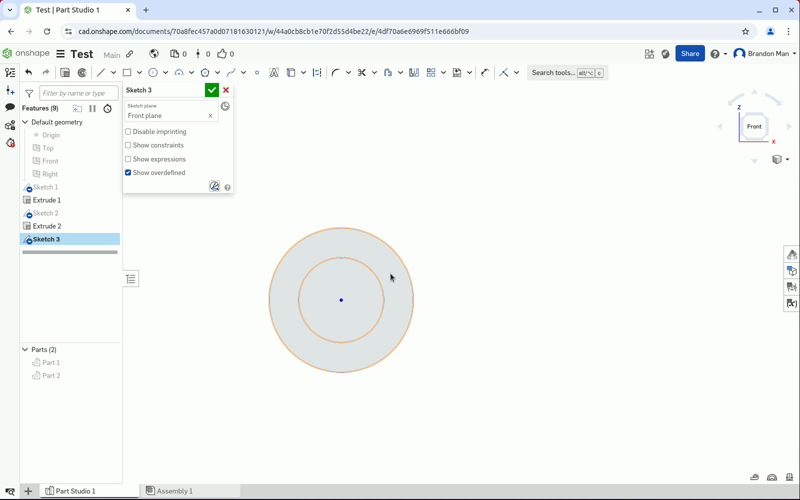
scroll(6)
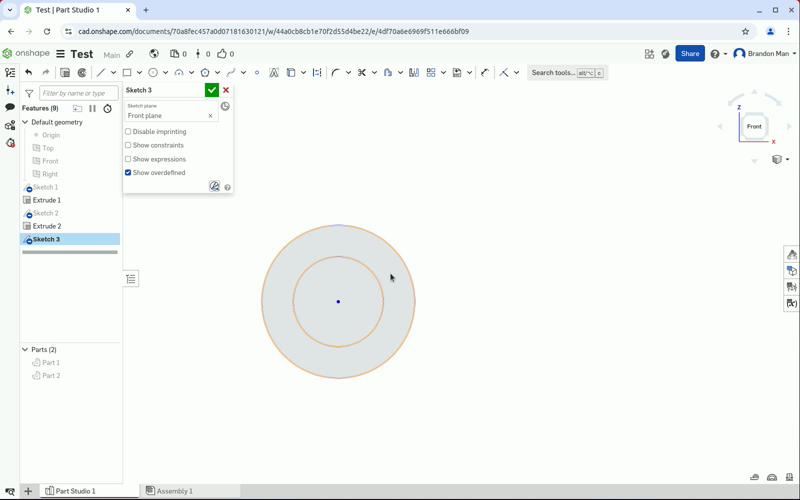
scroll(6)
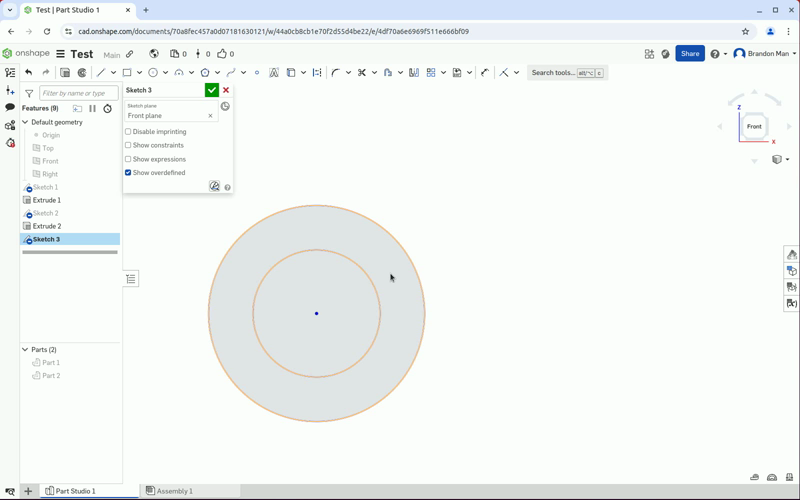
scroll(6)
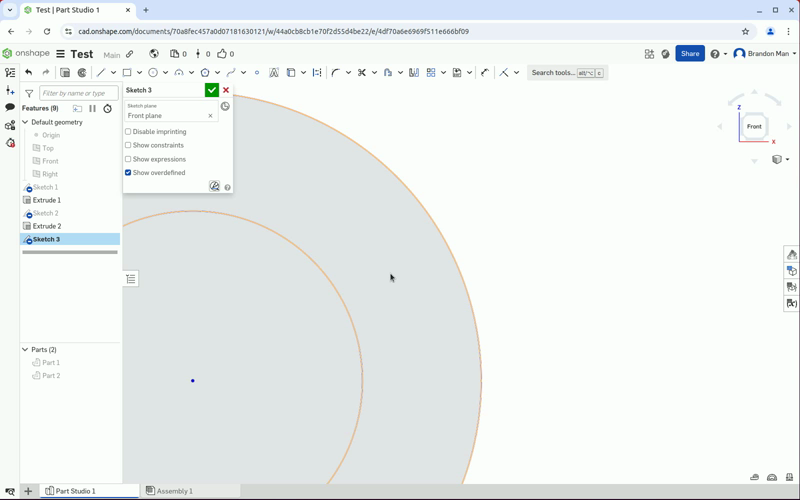
click(390, 273)
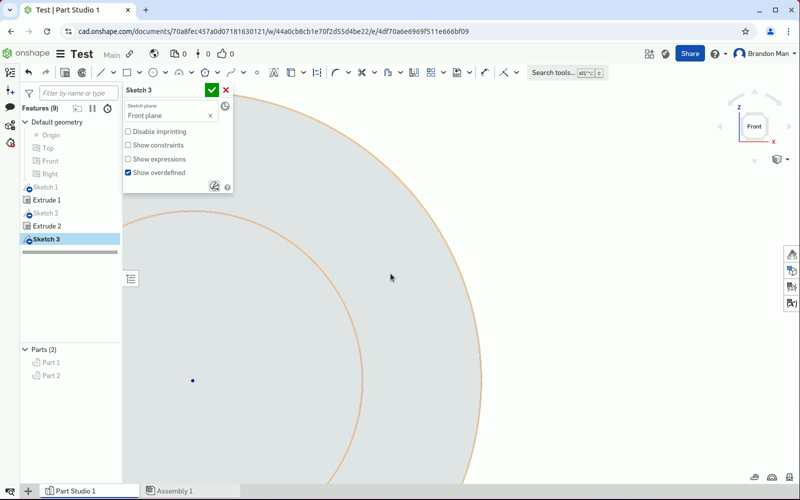
scroll(-6)
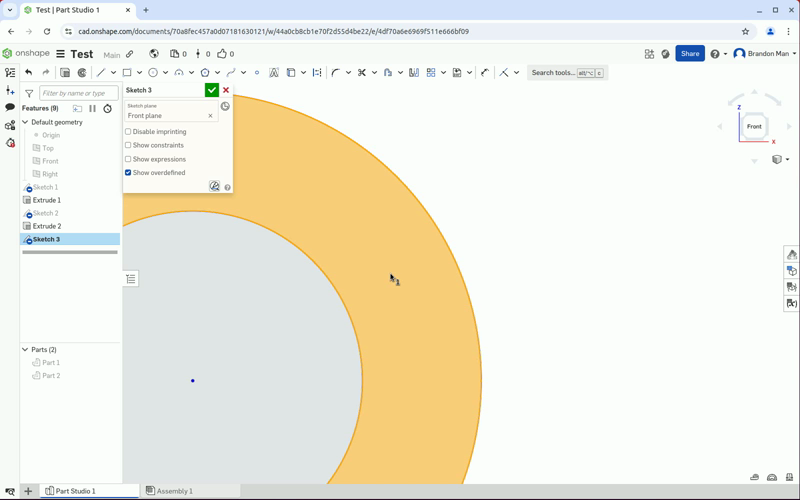
scroll(-6)
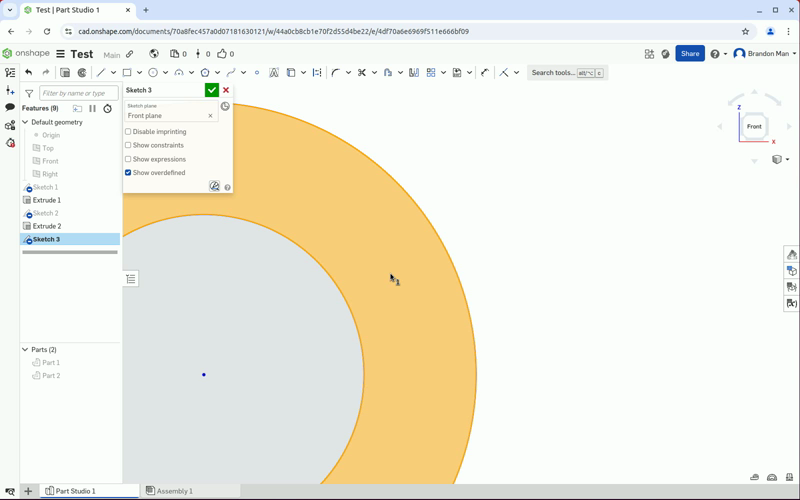
scroll(-6)
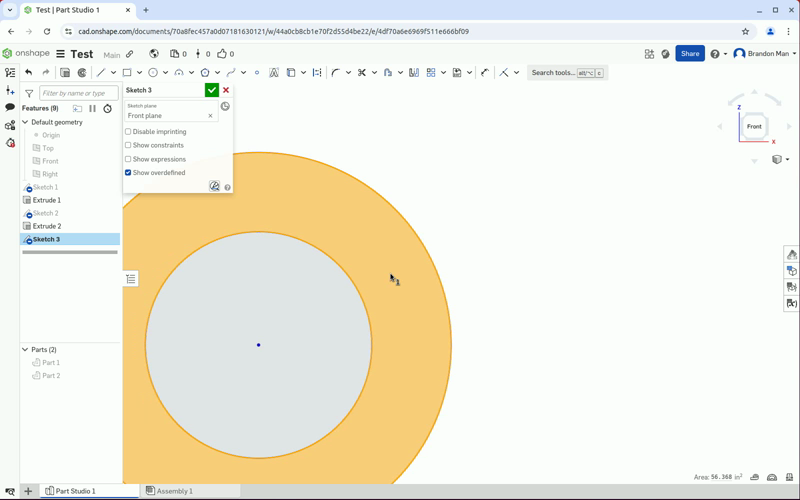
scroll(-6)
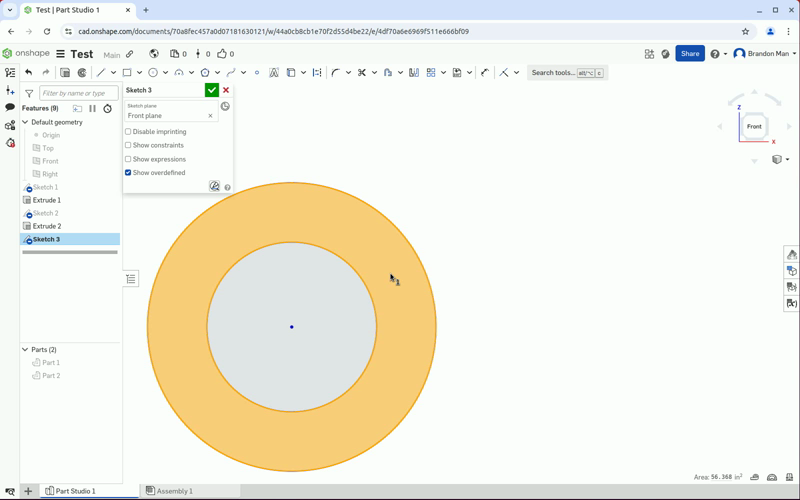
scroll(-6)
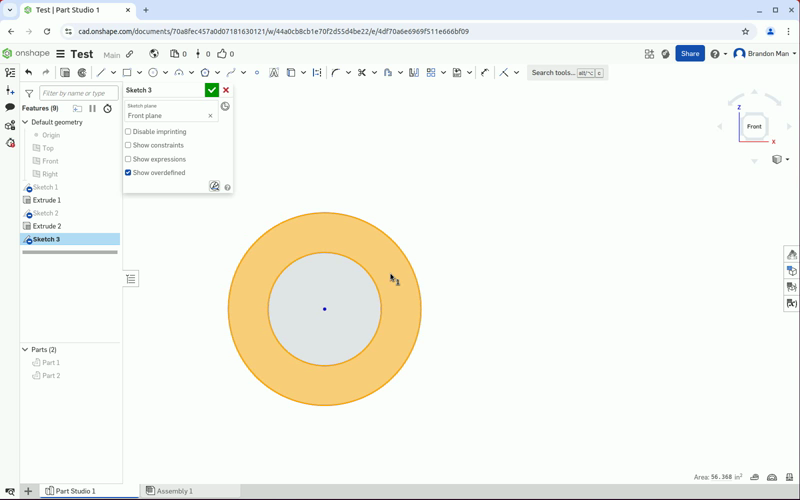
scroll(-6)
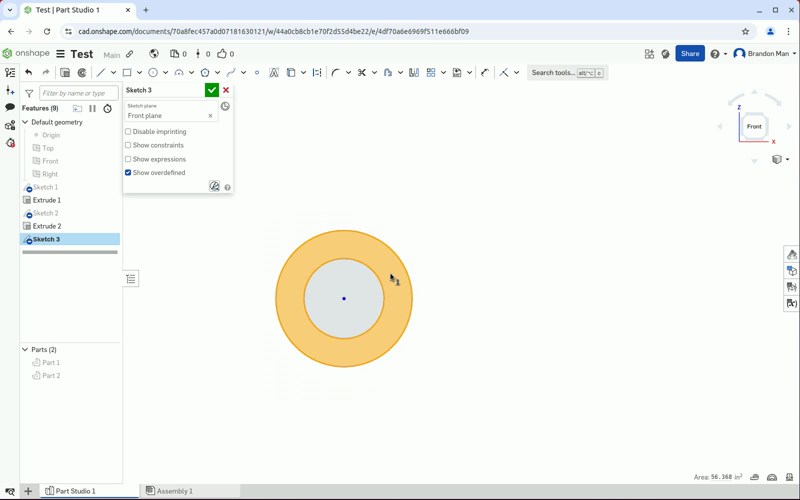
scroll(-6)
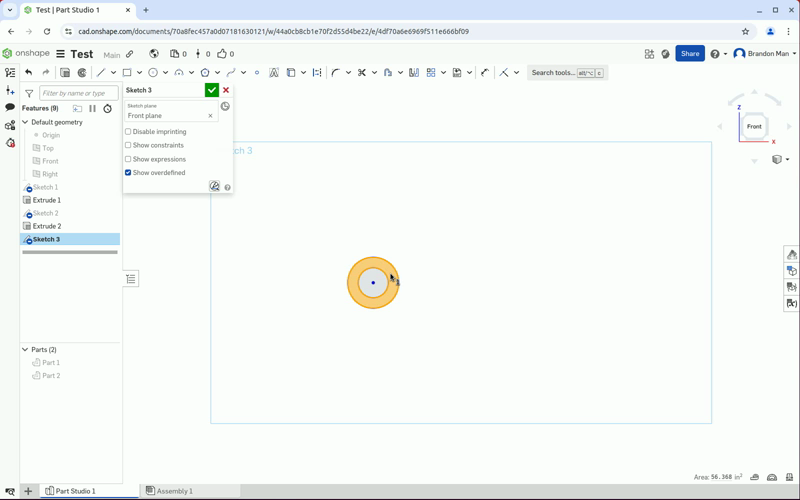
mouse_move(73, 352)
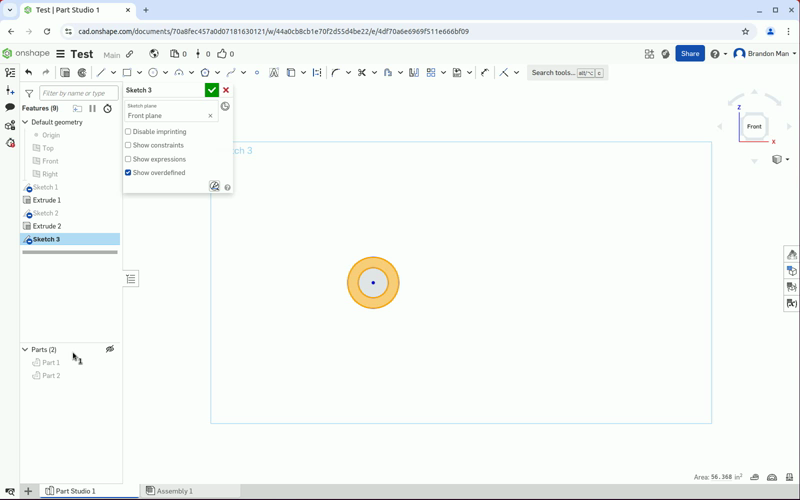
key(shift+y)
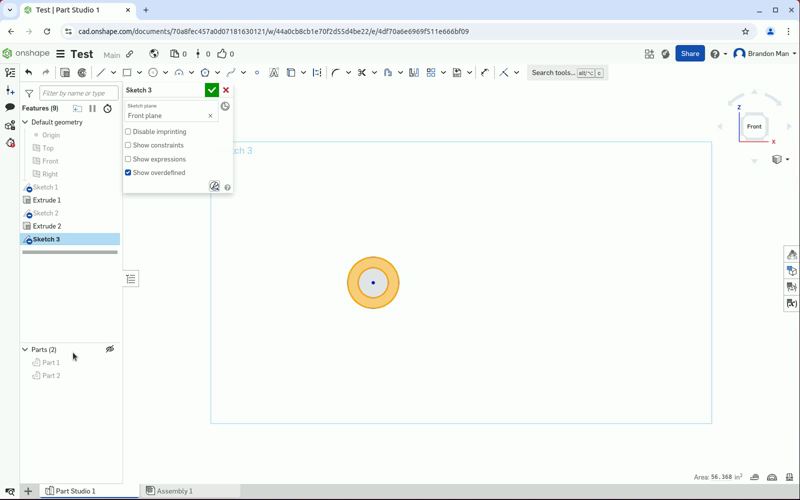
key(shift+e)
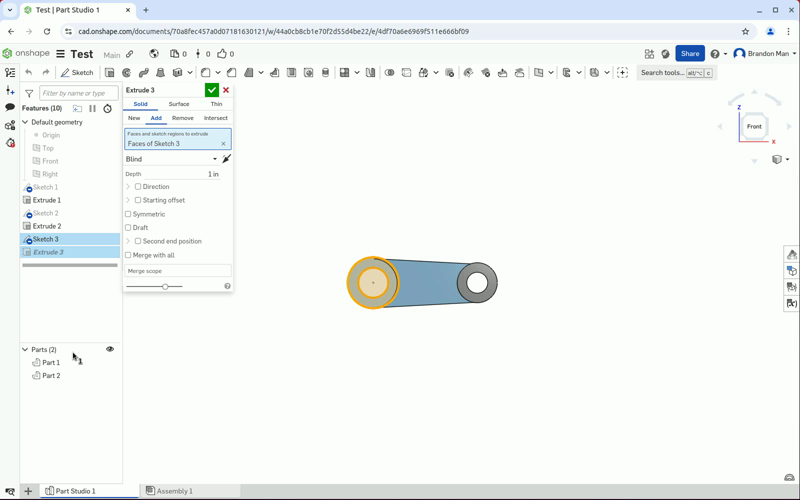
mouse_move(143, 106)
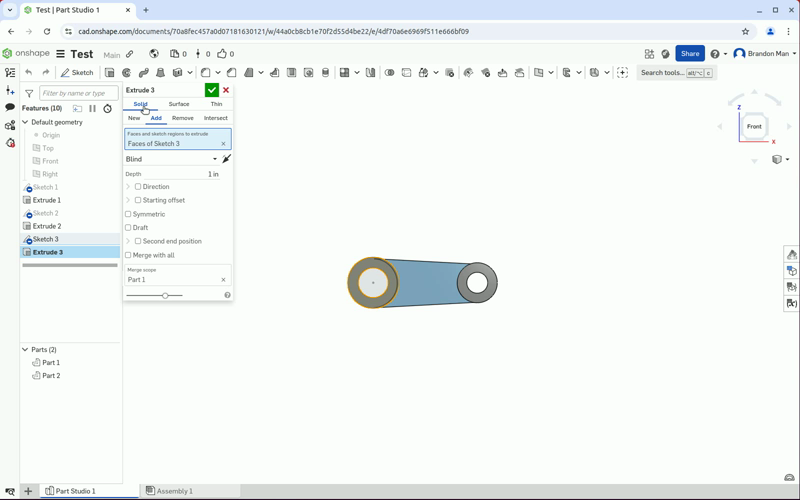
click(143, 106)
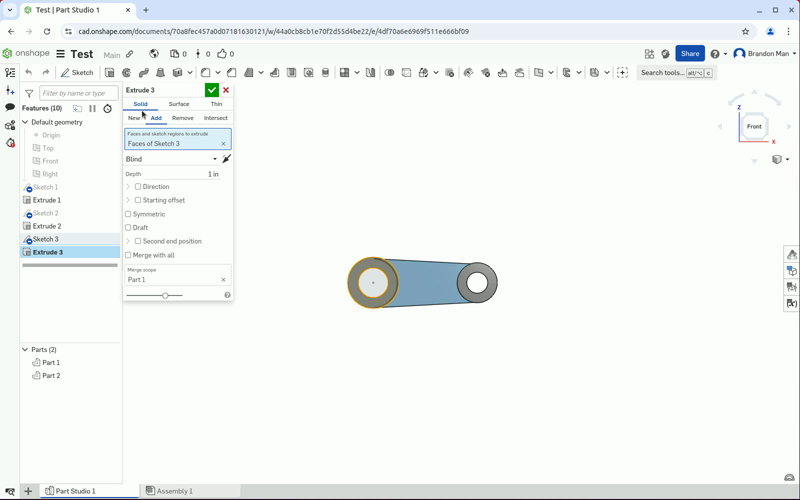
mouse_move(137, 120)
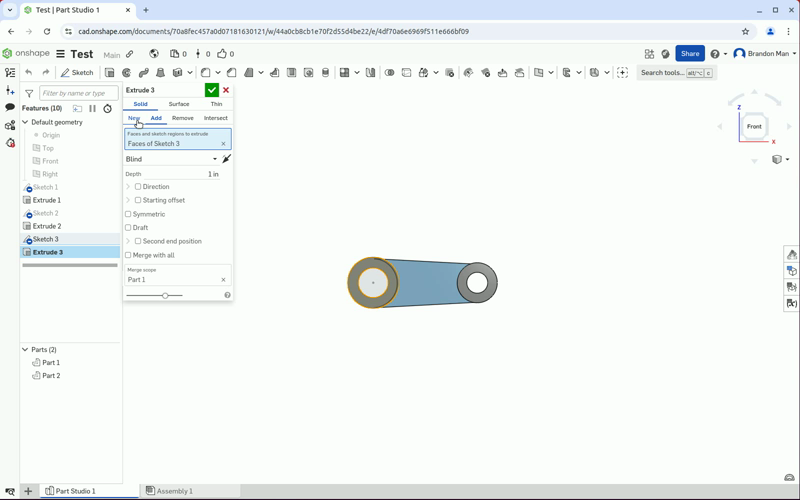
click(137, 120)
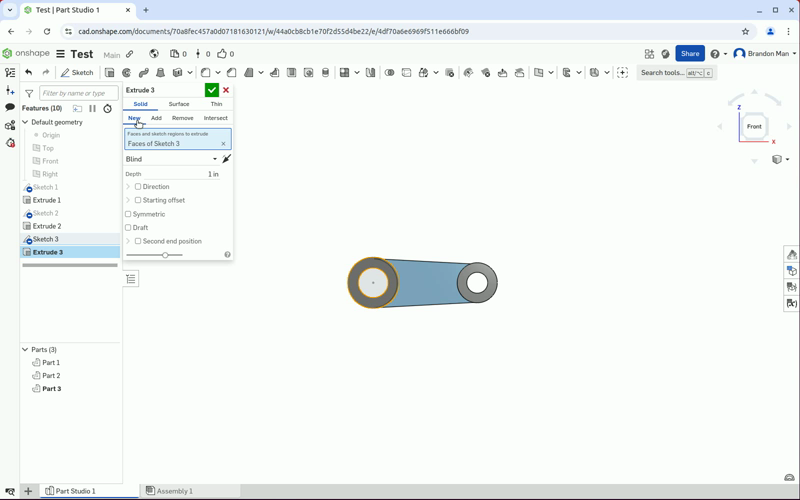
key(tab, 4)
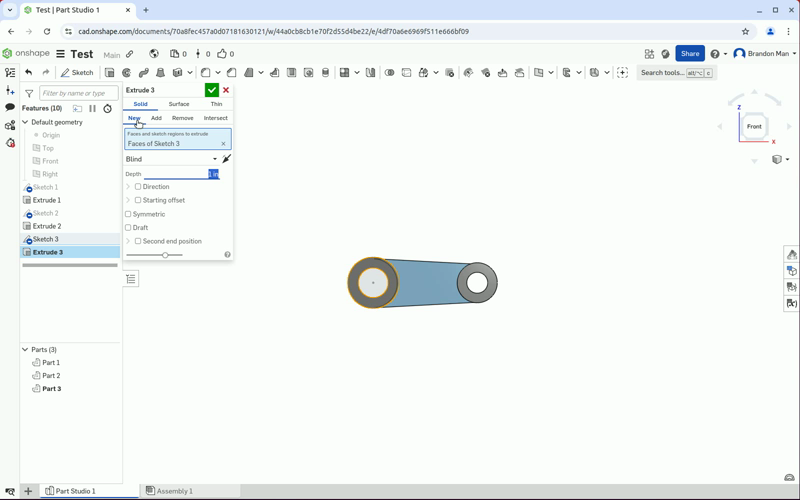
text(5.778)
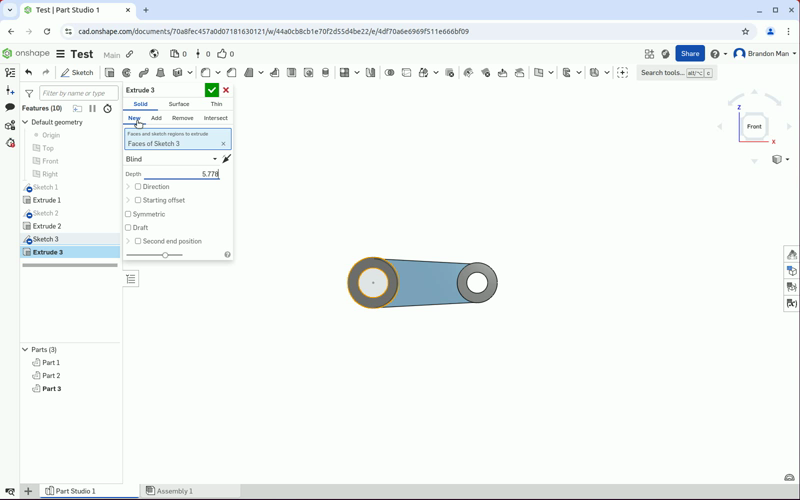
key(tab, 3)
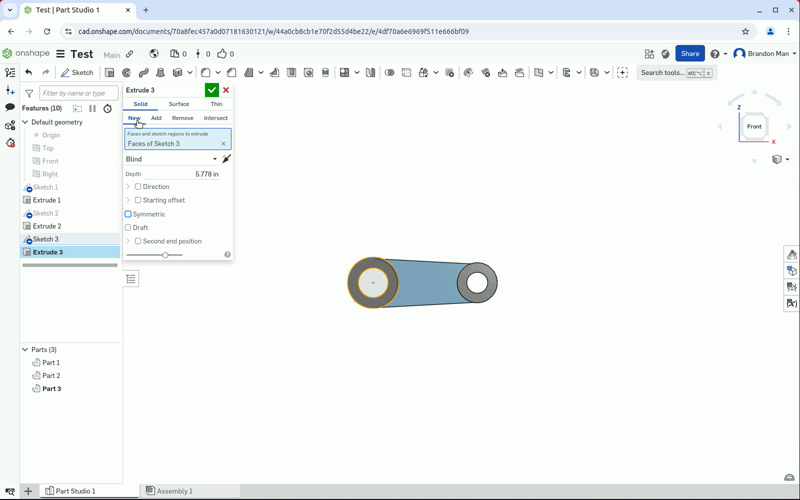
key(space)
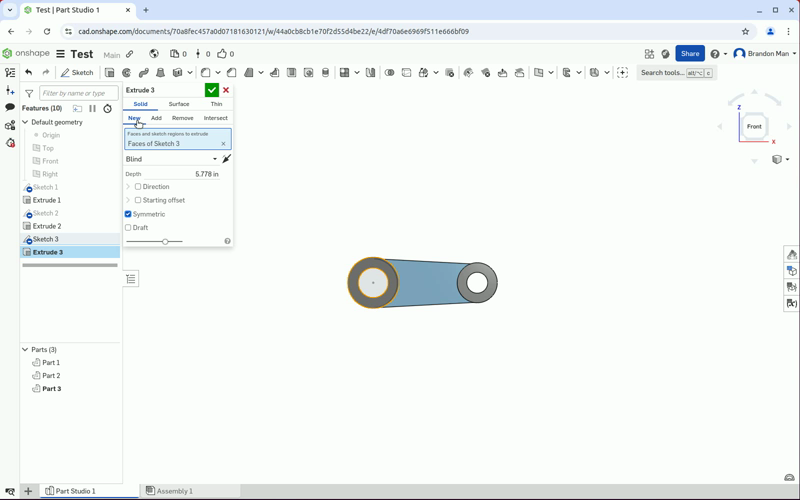
key(enter)
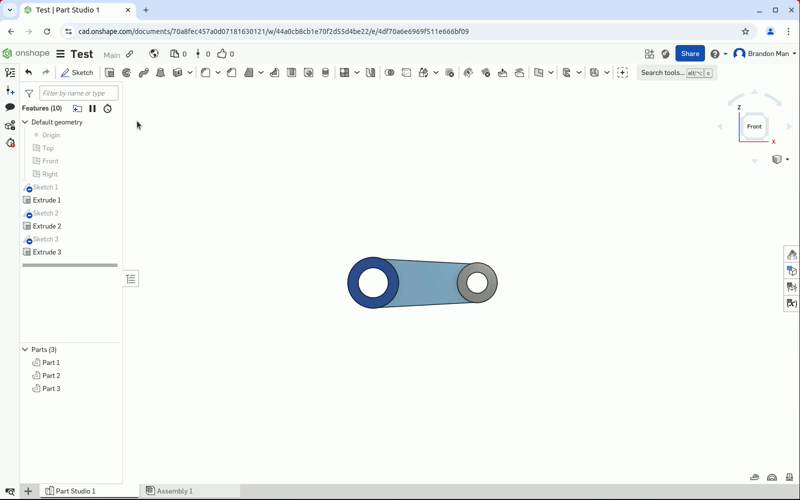
key(shift+h)
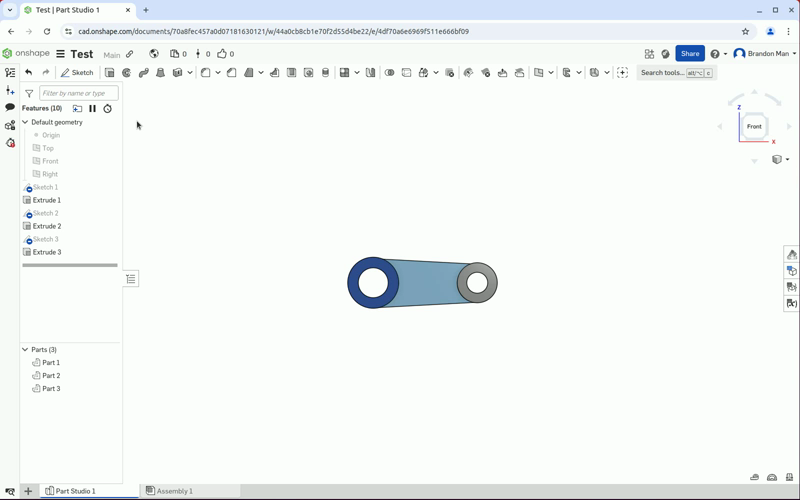
key(shift+h)
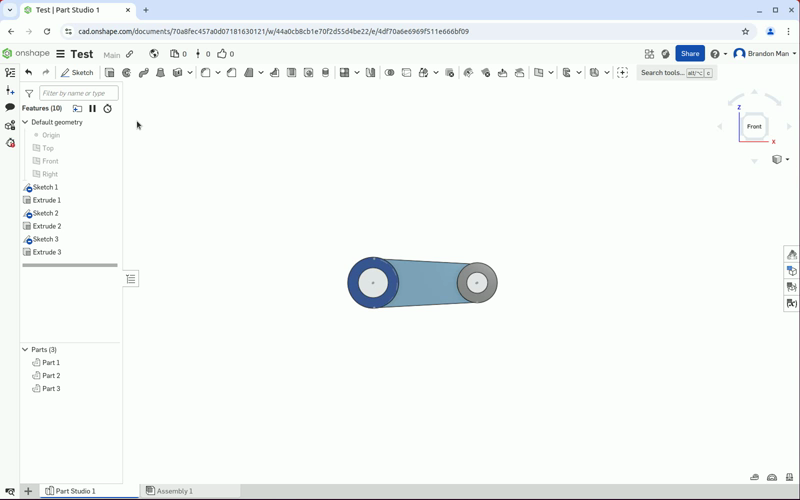
key(shift+7)
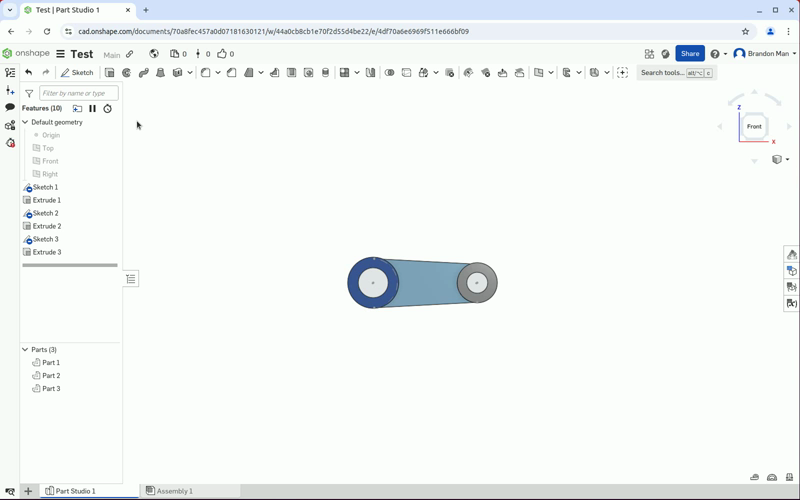
key(left, 2)
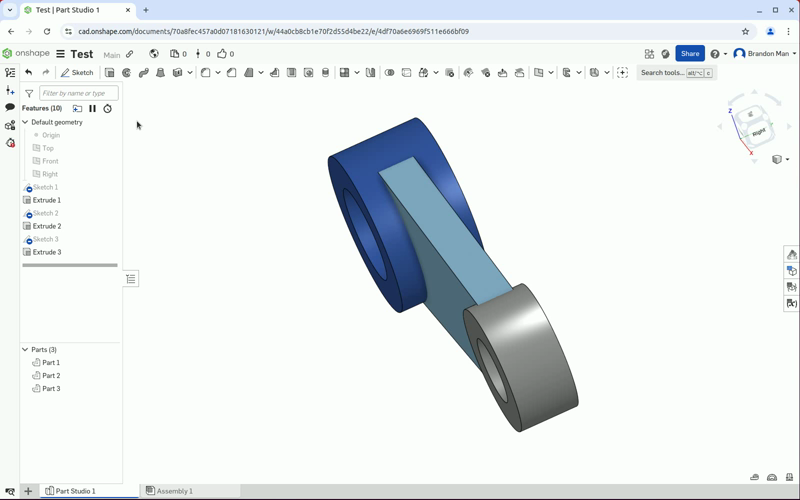
key(down, 2)
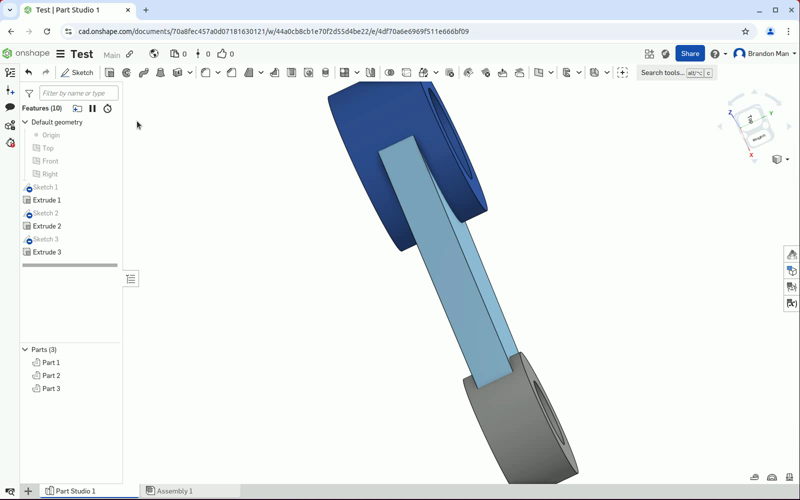
key(up, 2)
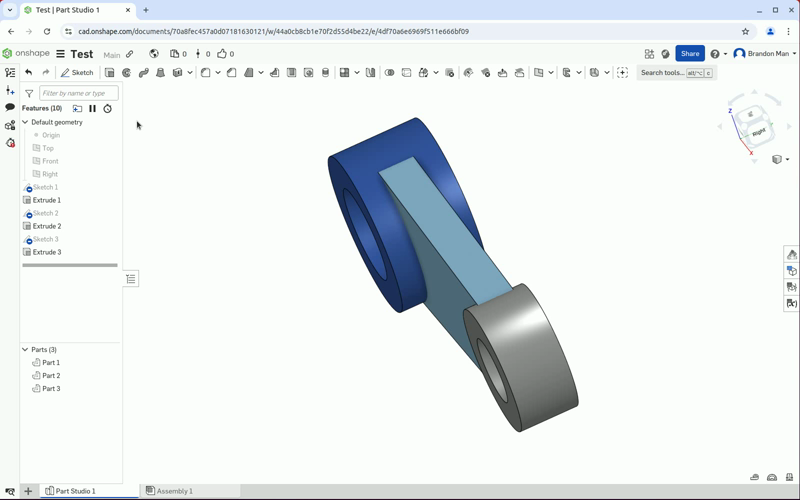
key(right, 2)
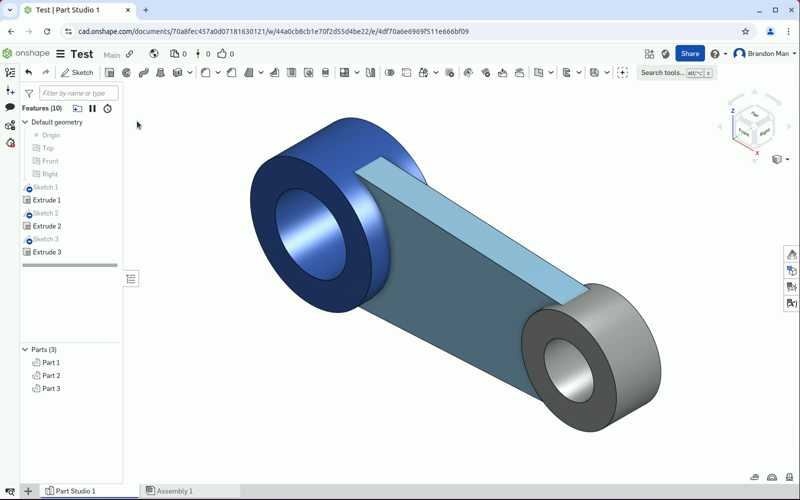
mouse_move(73, 189)
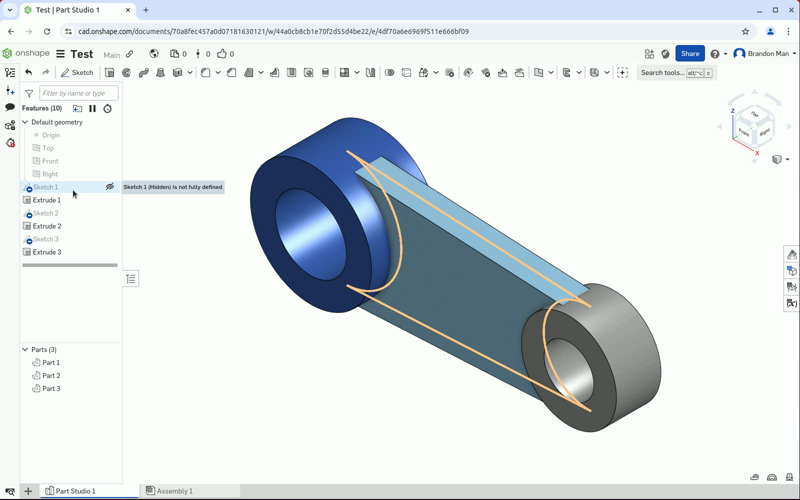
click(73, 189)